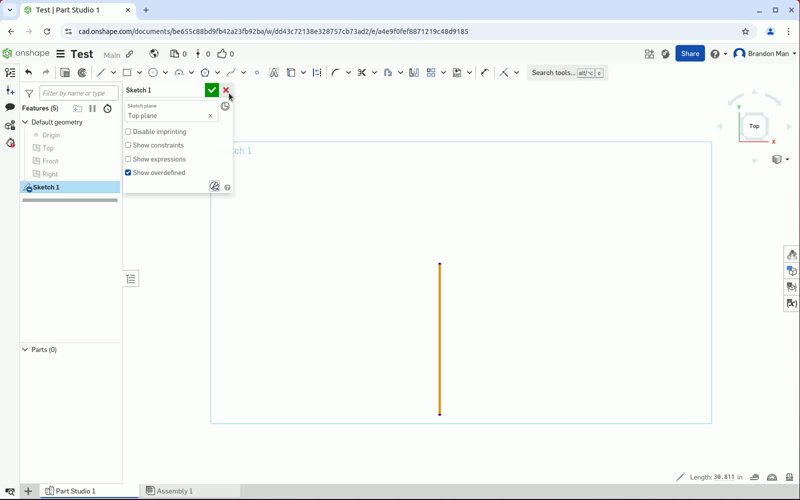
key(shift+h)
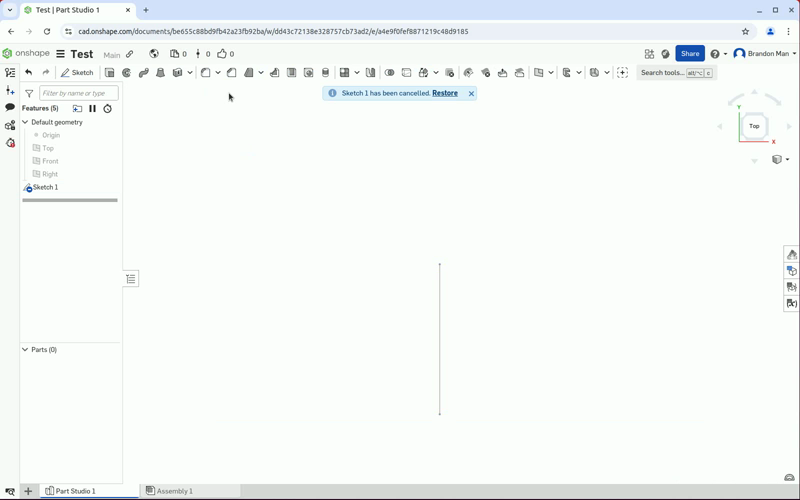
mouse_move(73, 352)
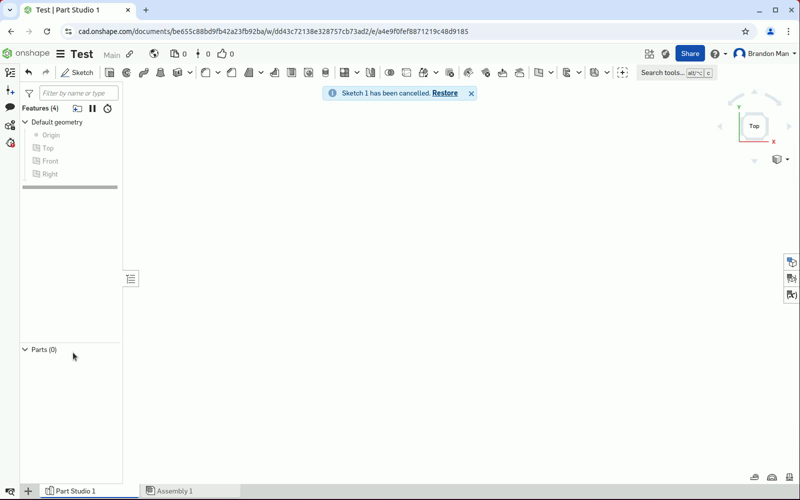
key(y)
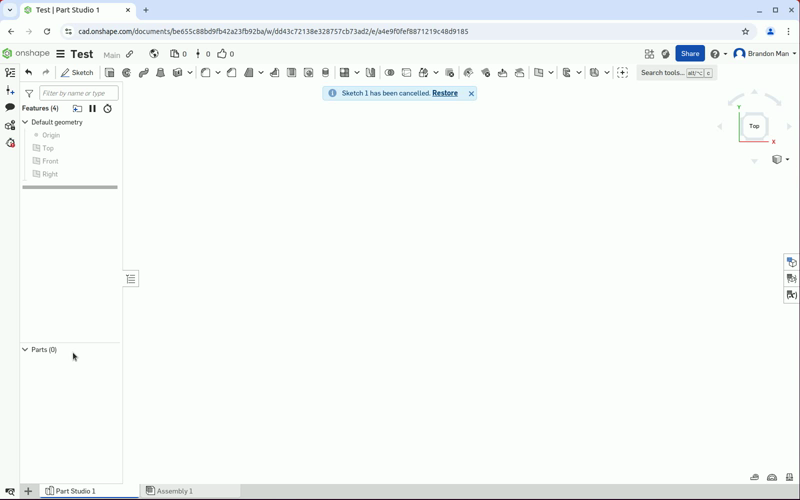
key(shift+p)
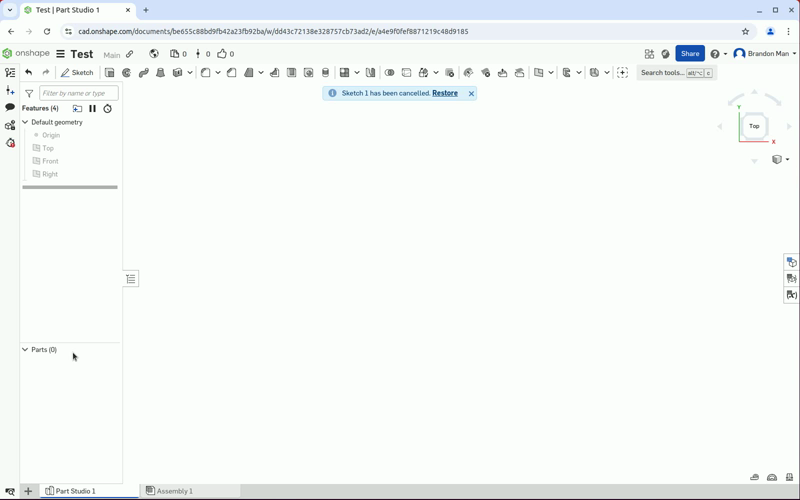
key(space)
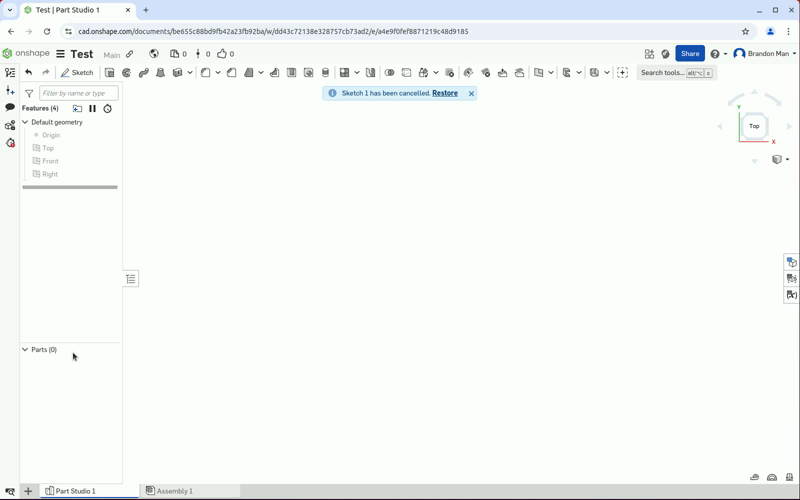
key_down(shift)
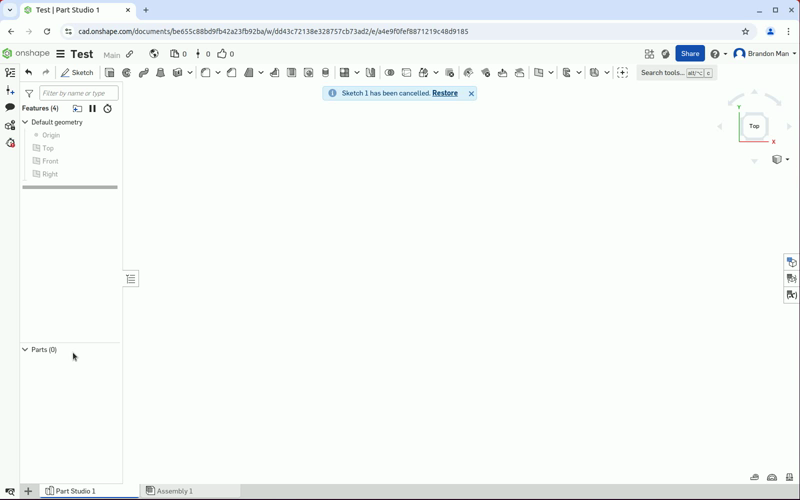
key(up)
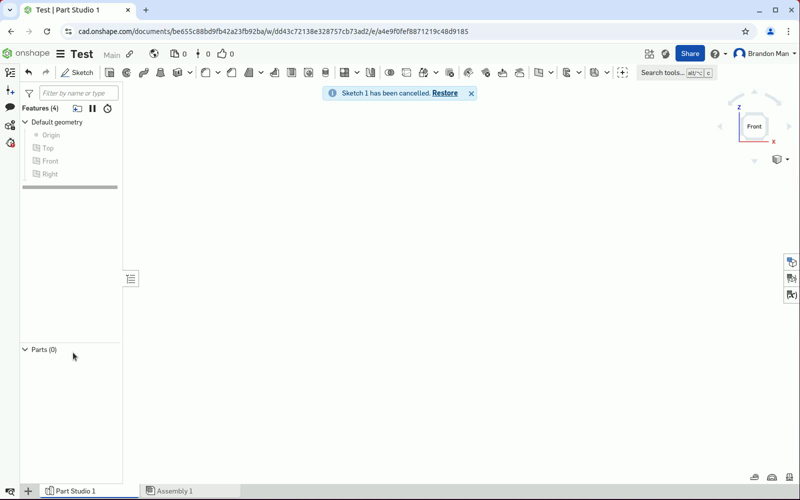
key_up(shift)
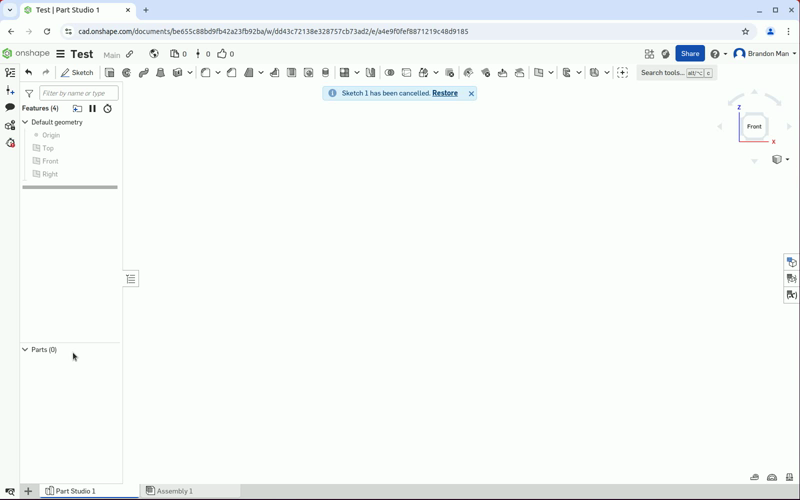
mouse_move(73, 352)
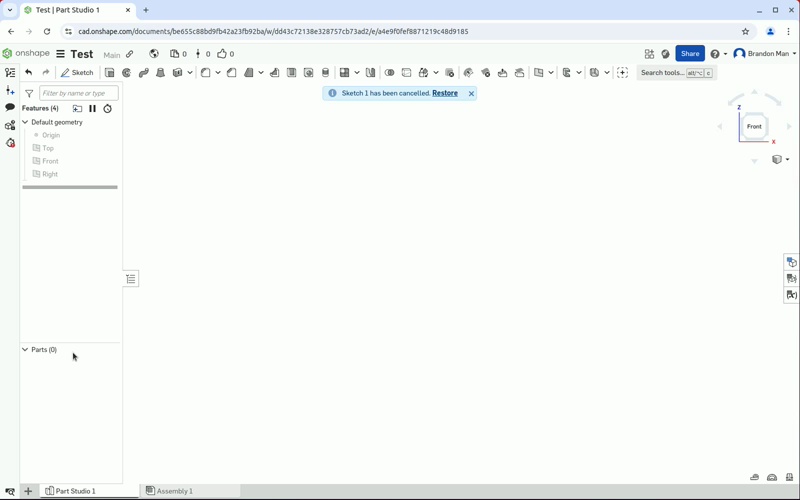
key(shift+y)
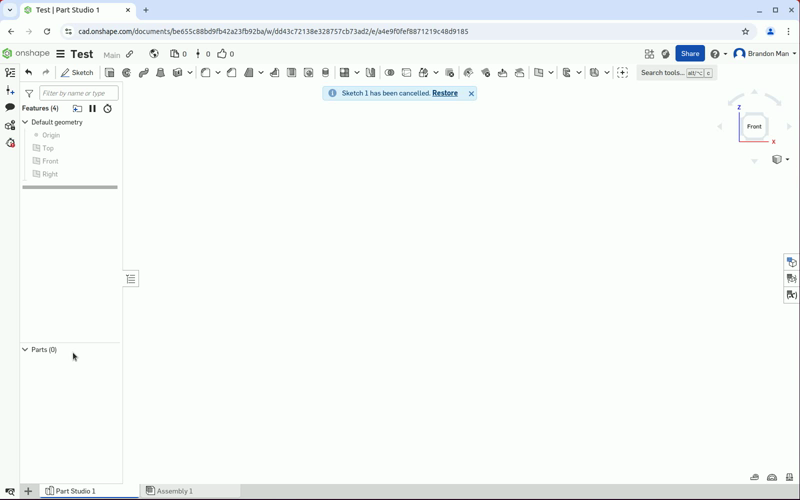
key(shift+s)
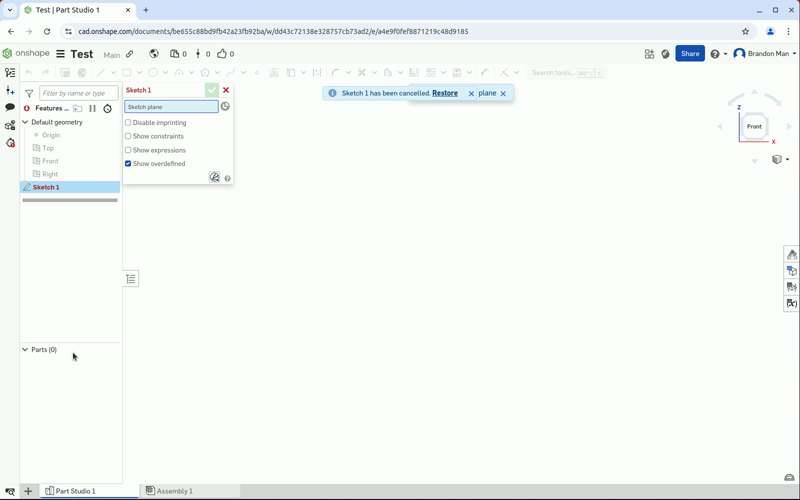
mouse_move(73, 163)
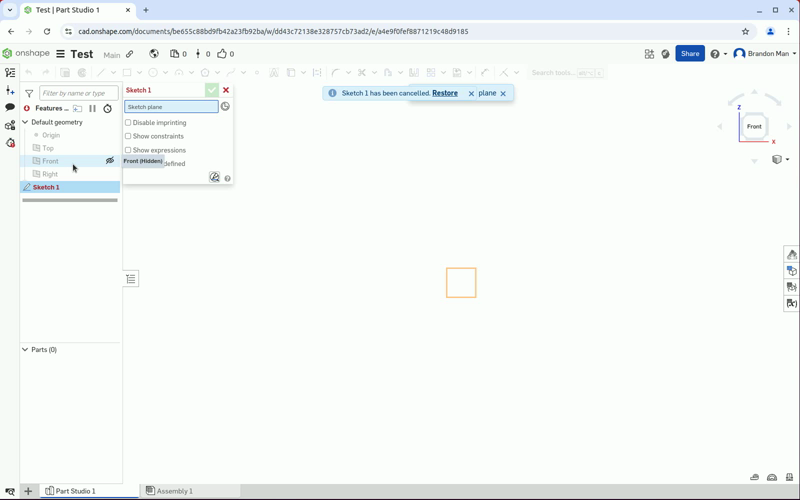
click(73, 163)
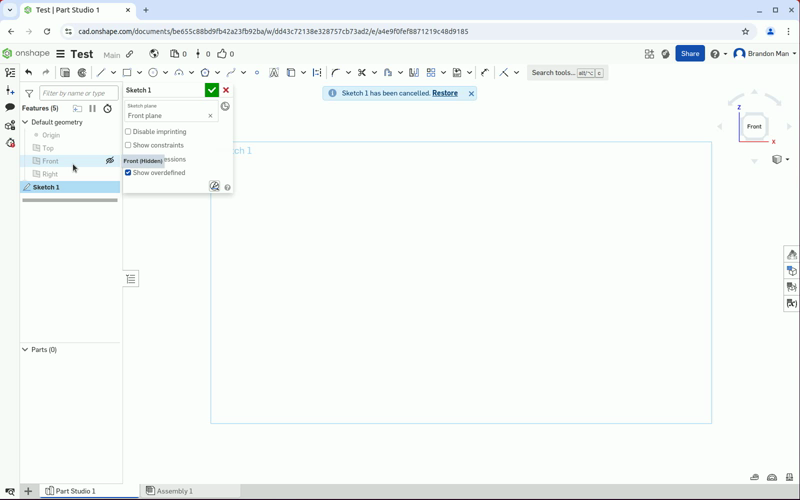
mouse_move(73, 352)
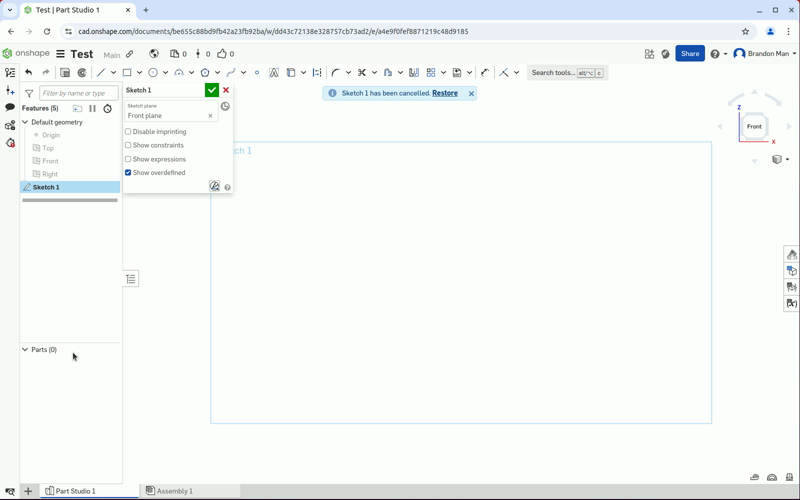
key(y)
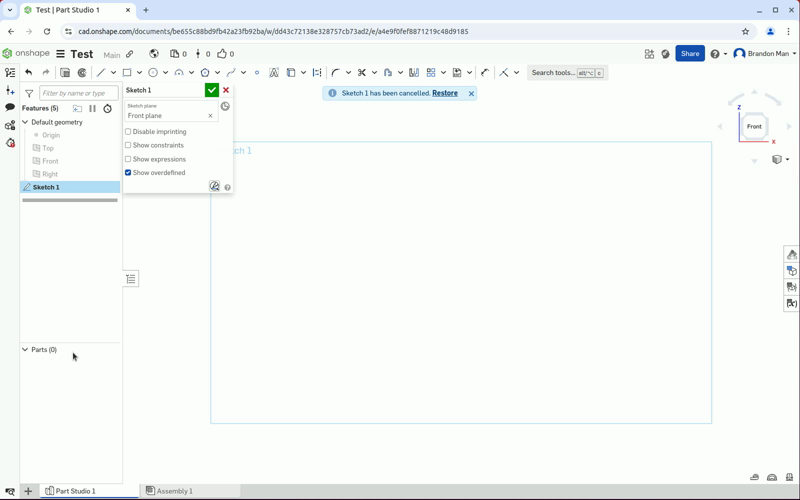
key(l)
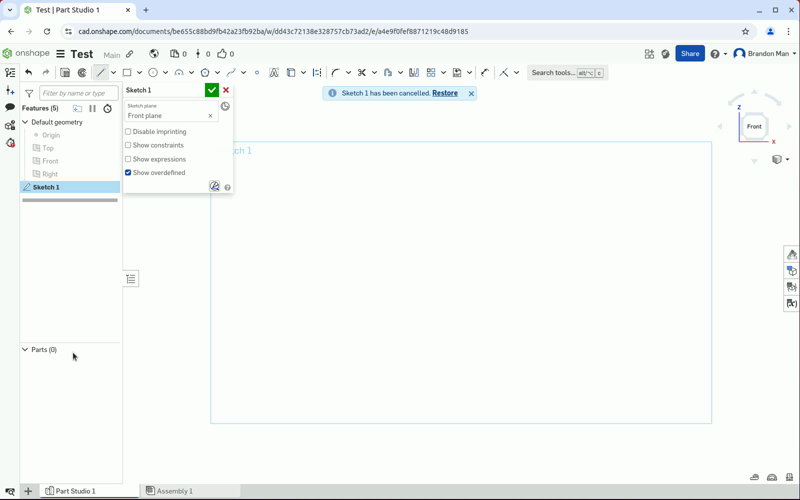
key_down(shift)
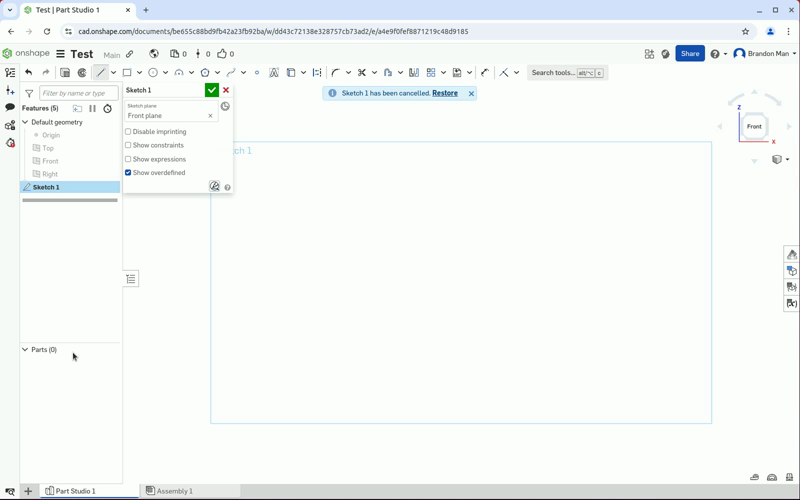
mouse_move(460, 395)
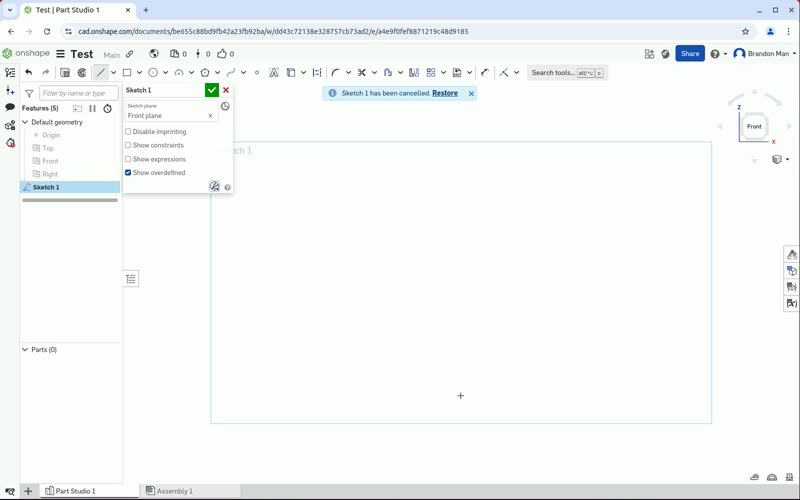
click(460, 395)
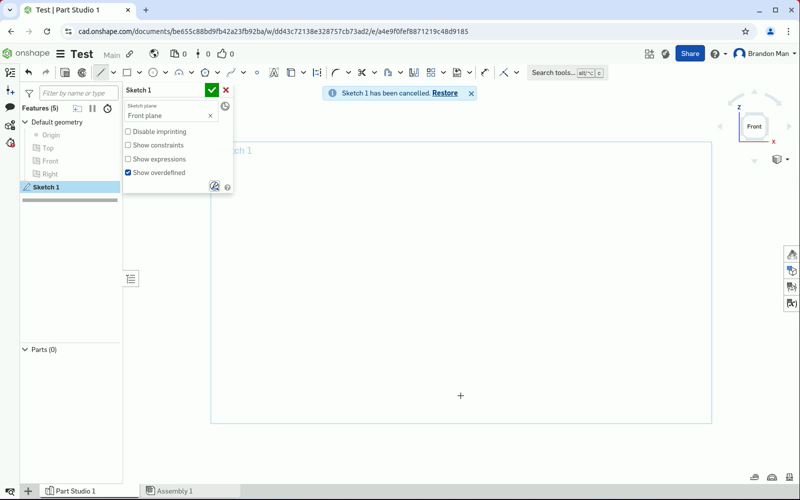
key_up(shift)
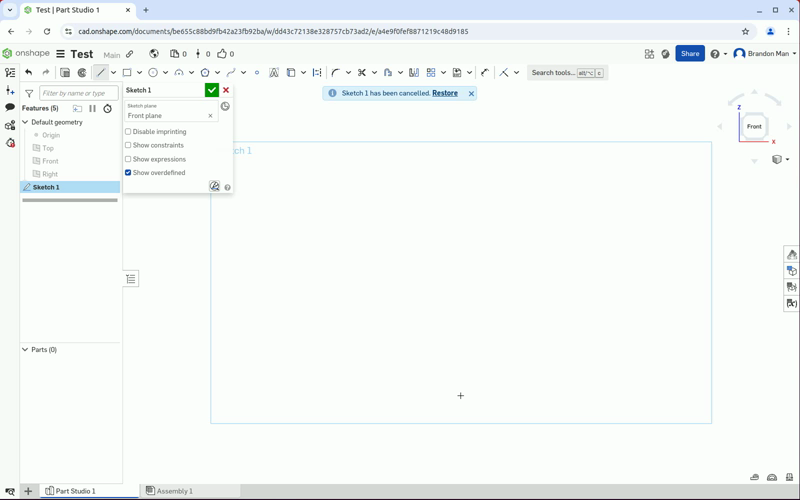
key_down(shift)
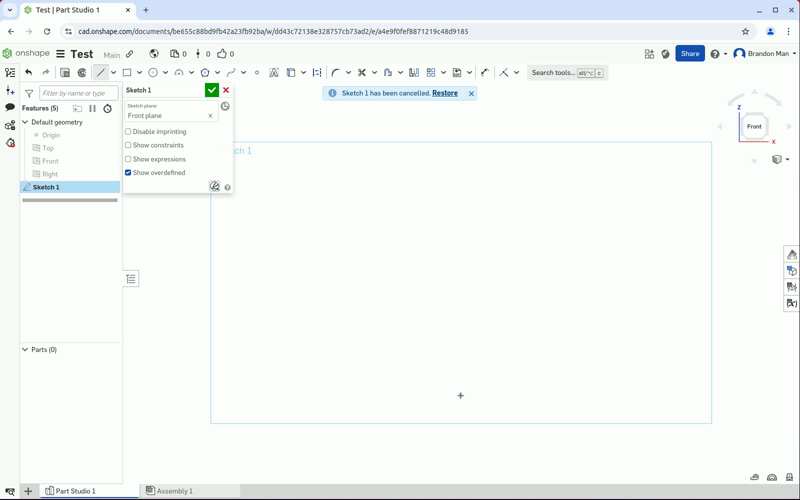
mouse_move(546, 395)
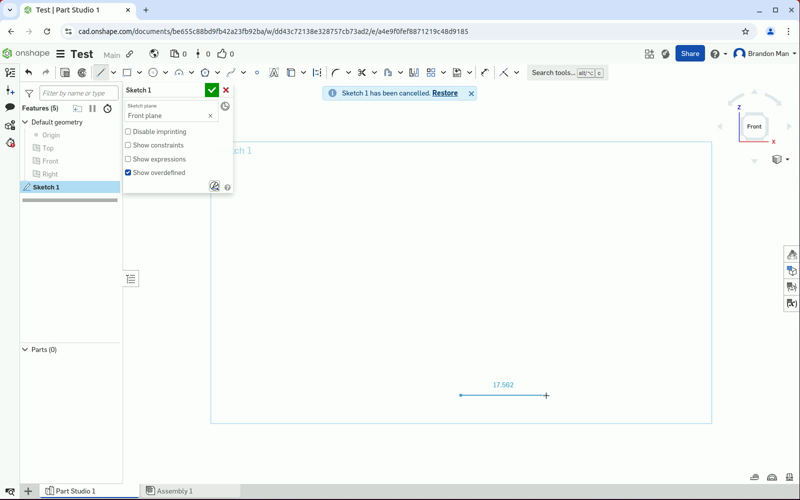
click(546, 395)
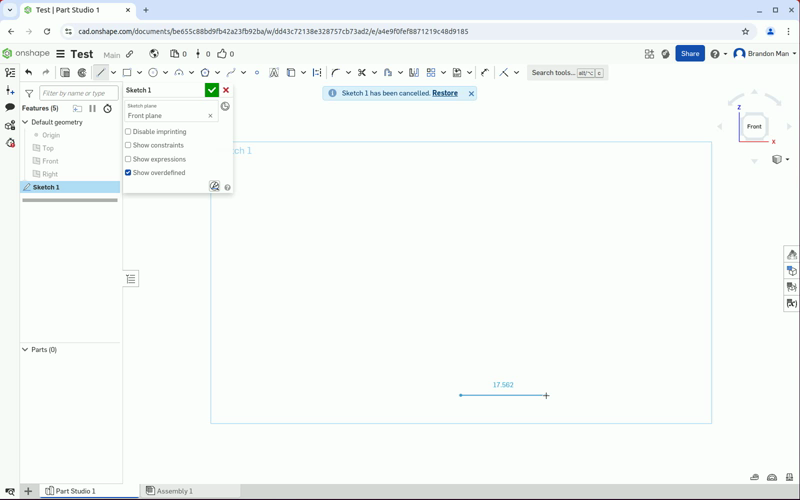
key_up(shift)
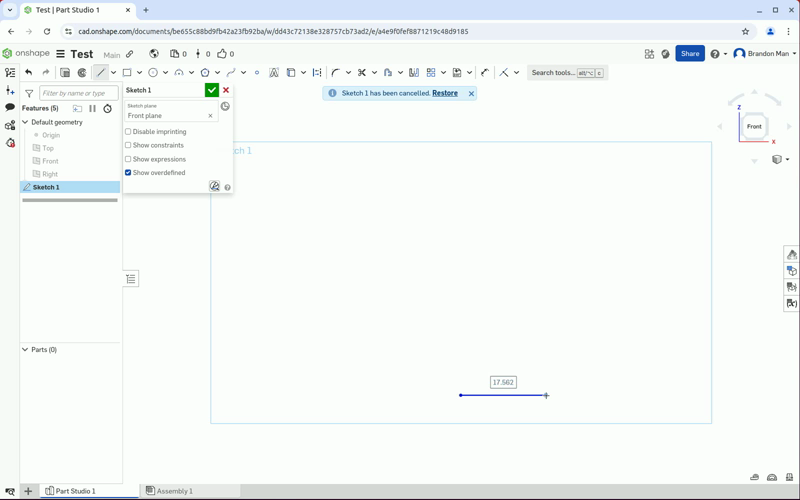
key_down(shift)
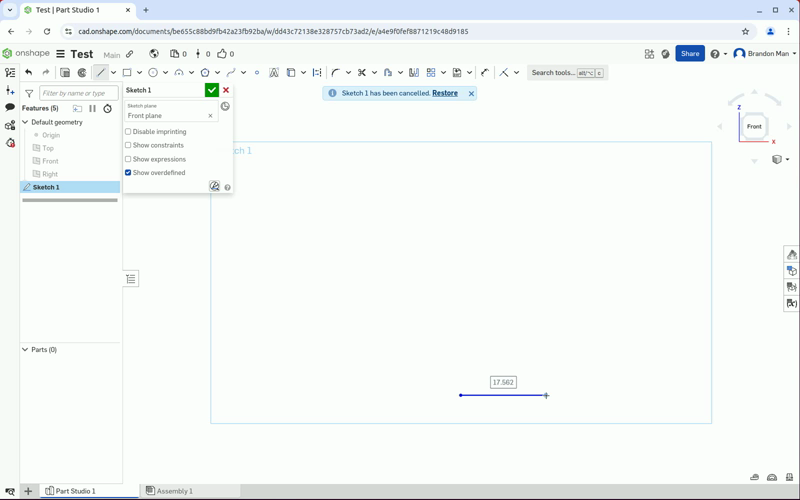
mouse_move(546, 282)
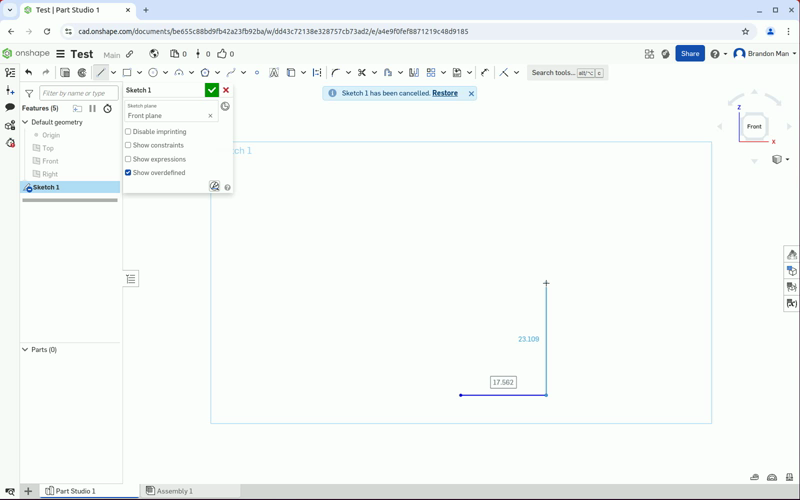
click(546, 282)
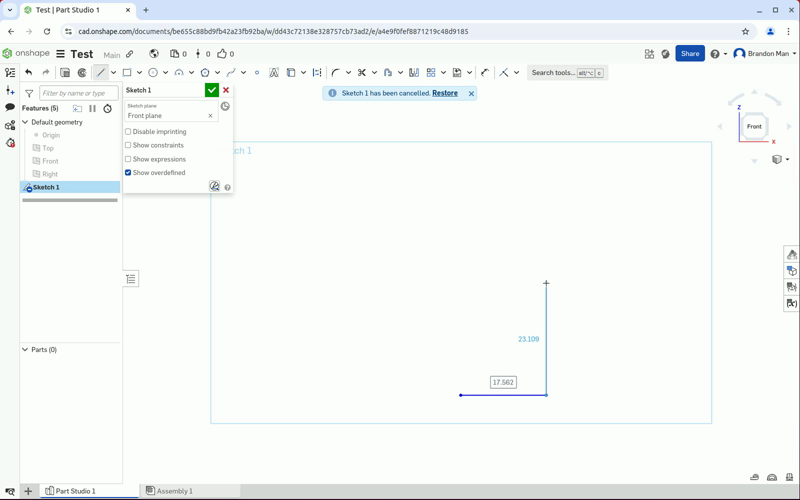
key_up(shift)
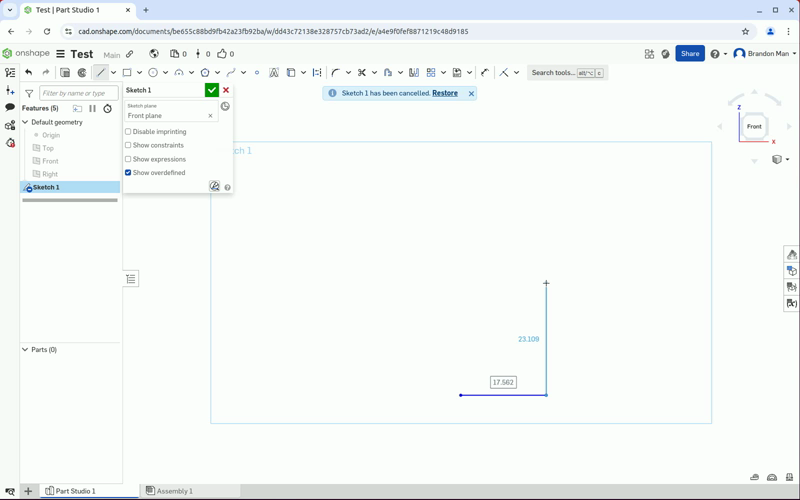
key_down(shift)
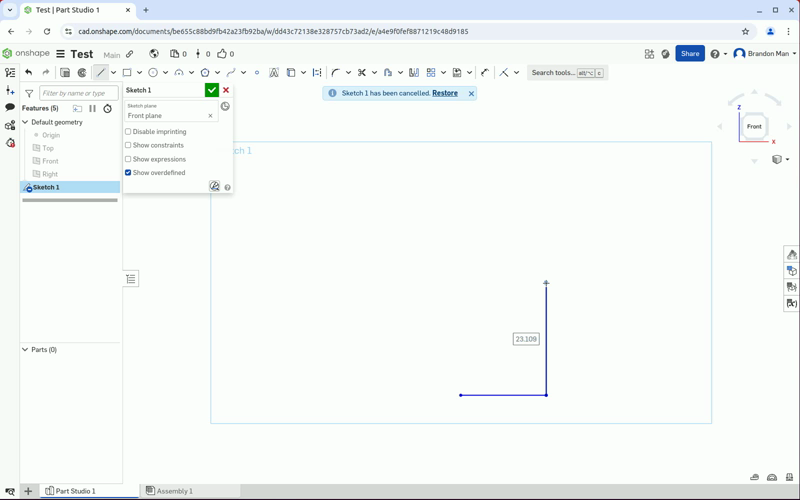
mouse_move(460, 282)
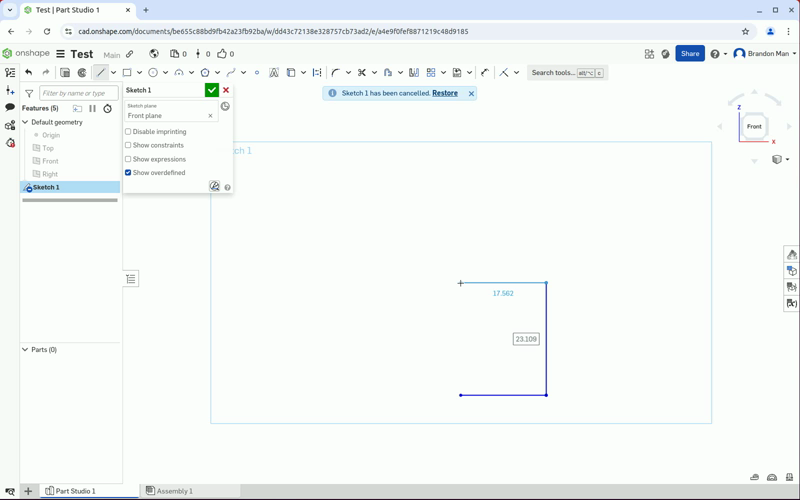
click(460, 282)
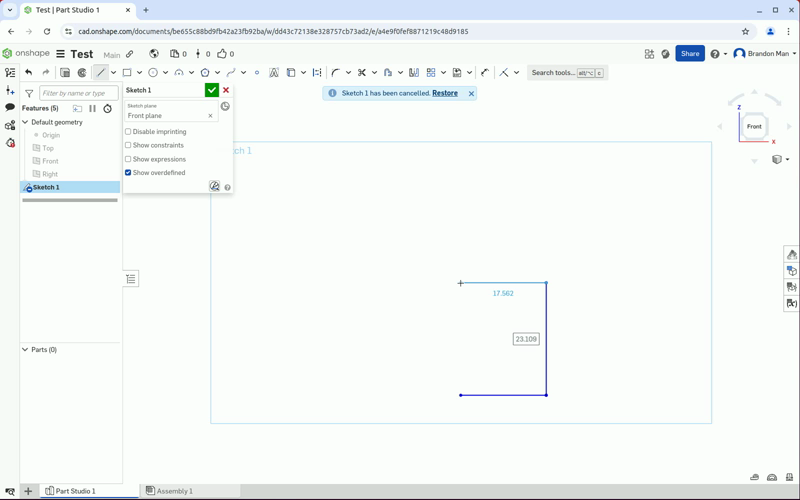
key_up(shift)
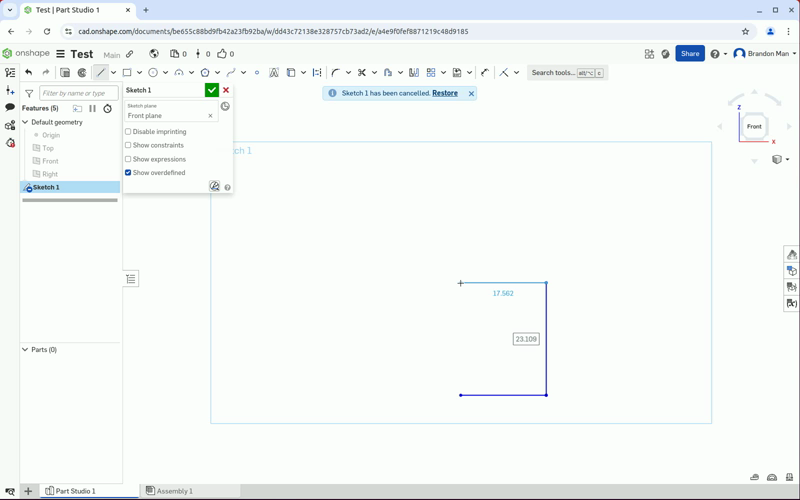
key_down(shift)
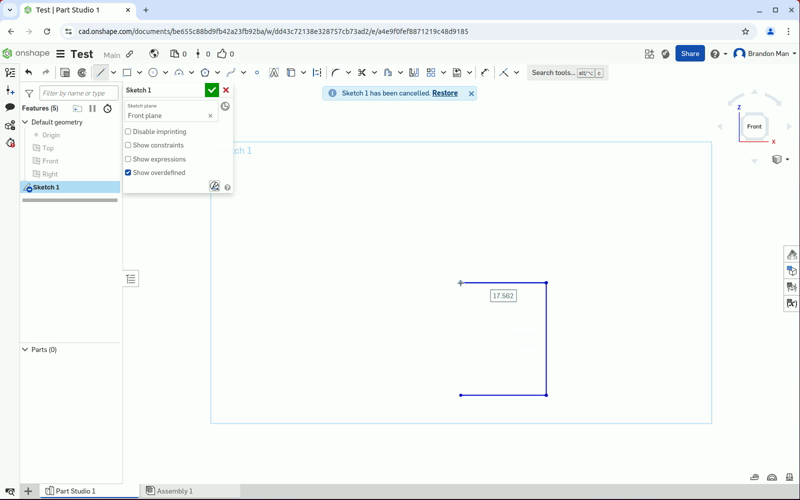
mouse_move(460, 395)
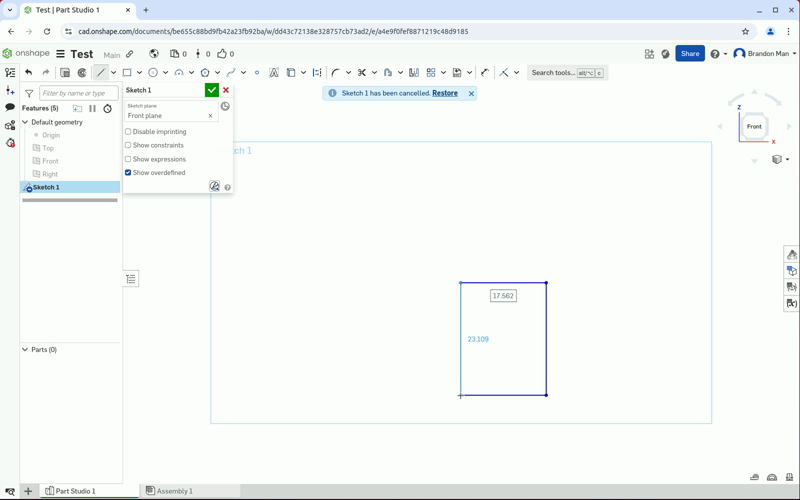
key_up(shift)
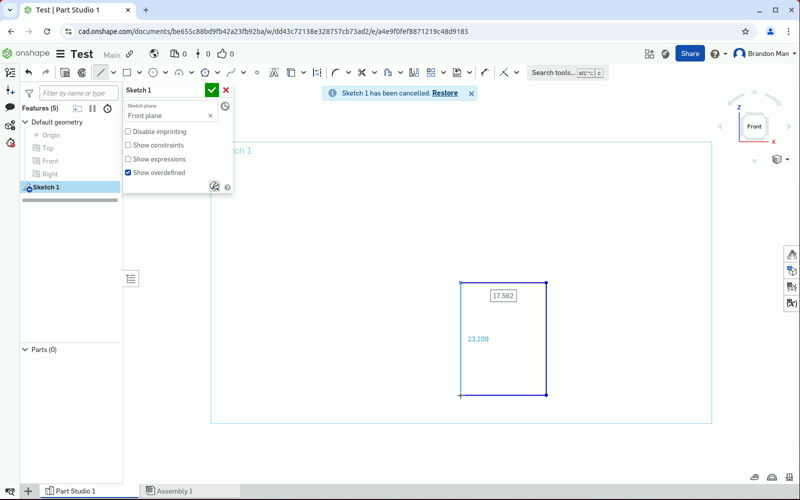
click(460, 395)
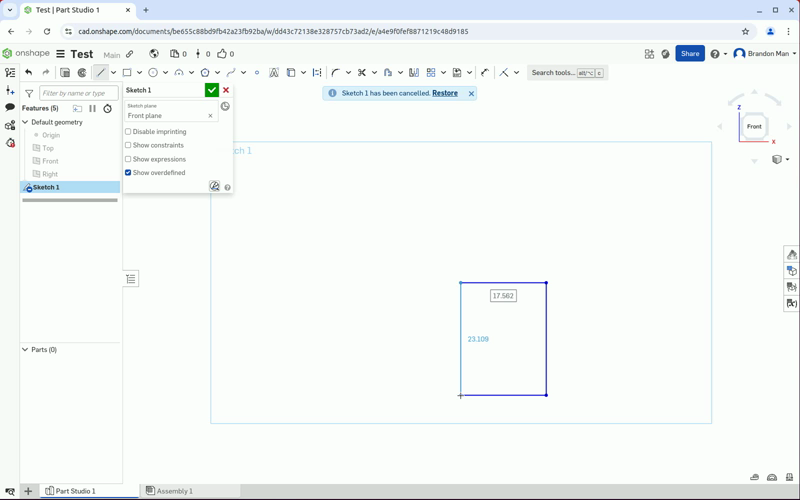
key(esc)
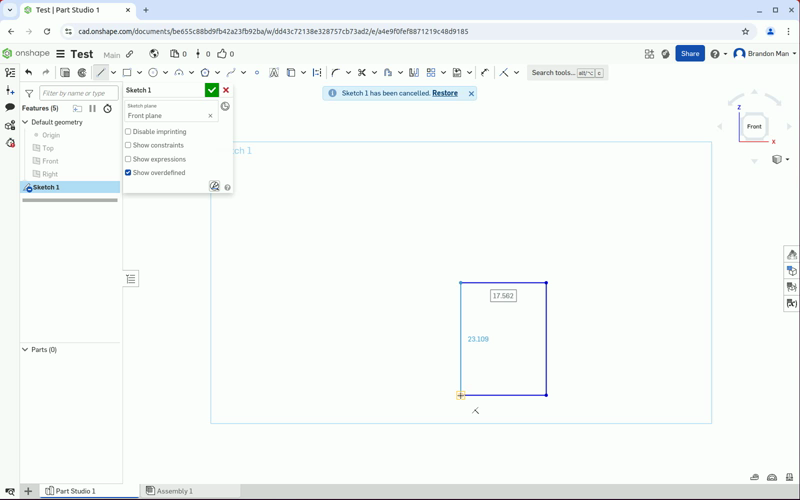
mouse_move(496, 354)
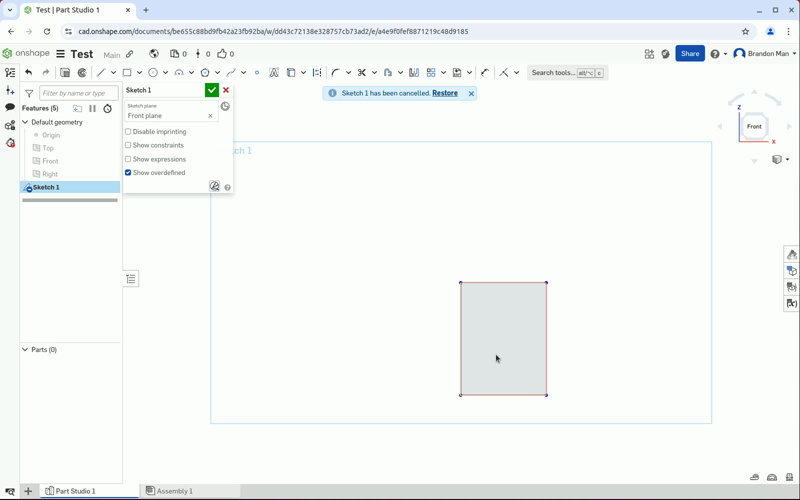
click(496, 354)
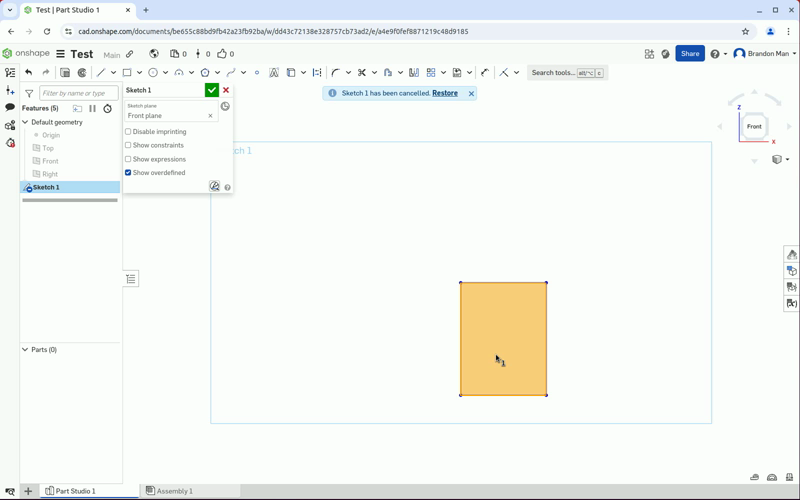
mouse_move(73, 352)
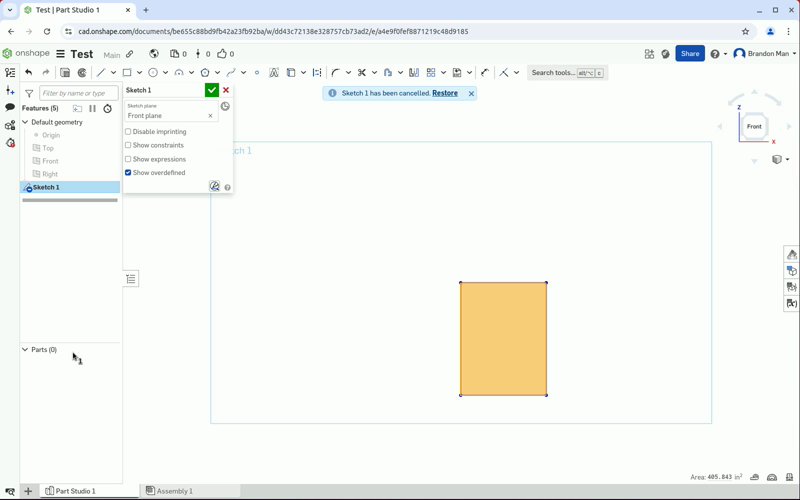
key(shift+y)
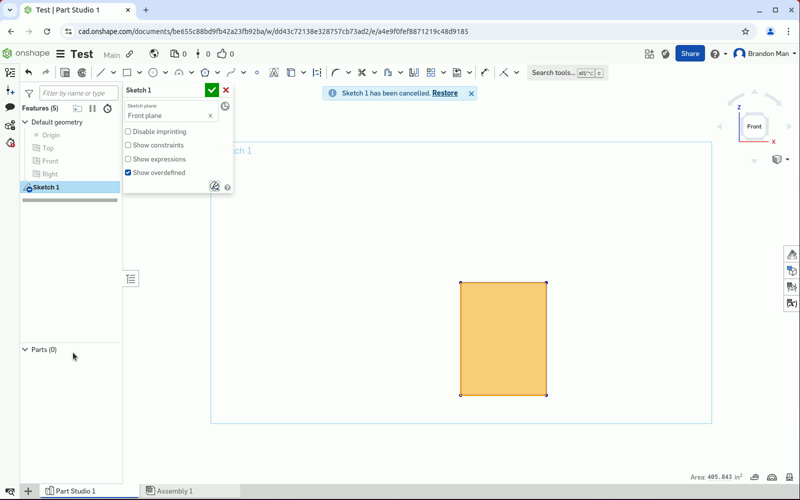
key(shift+e)
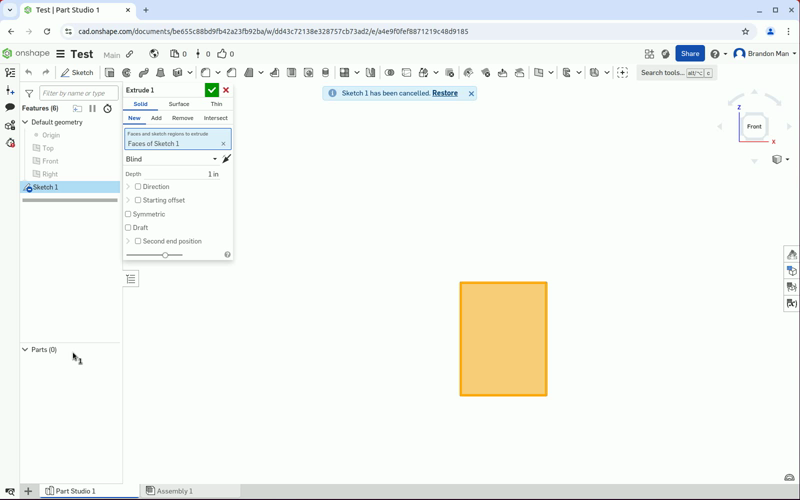
mouse_move(143, 106)
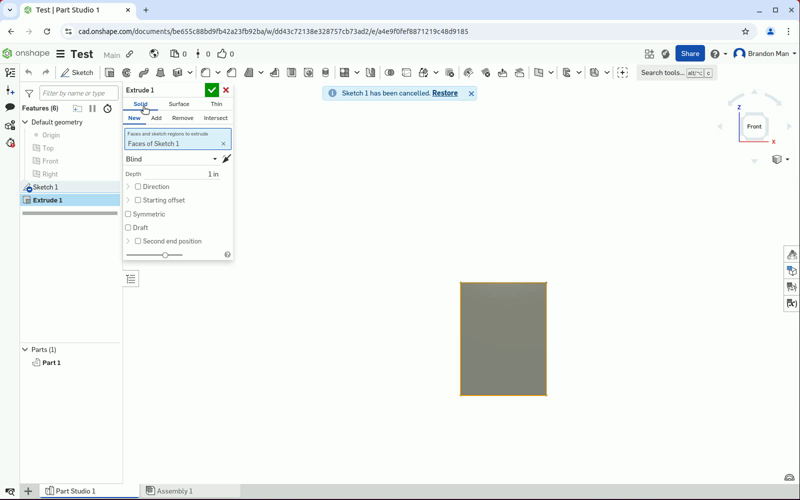
click(143, 106)
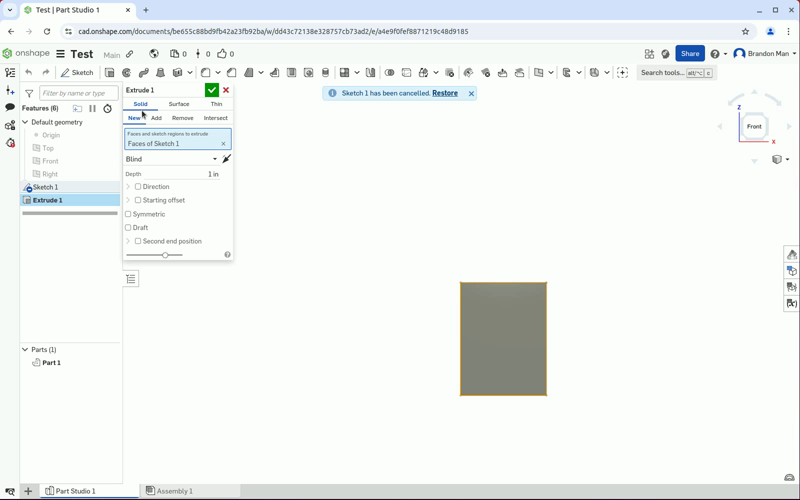
mouse_move(137, 120)
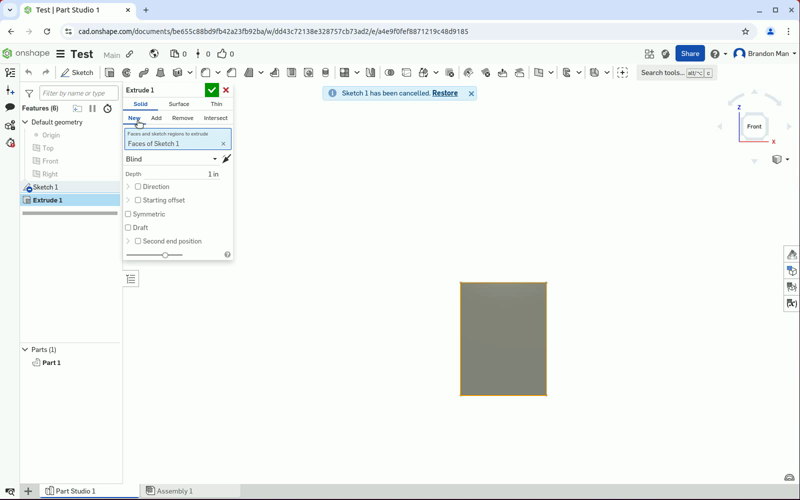
click(137, 120)
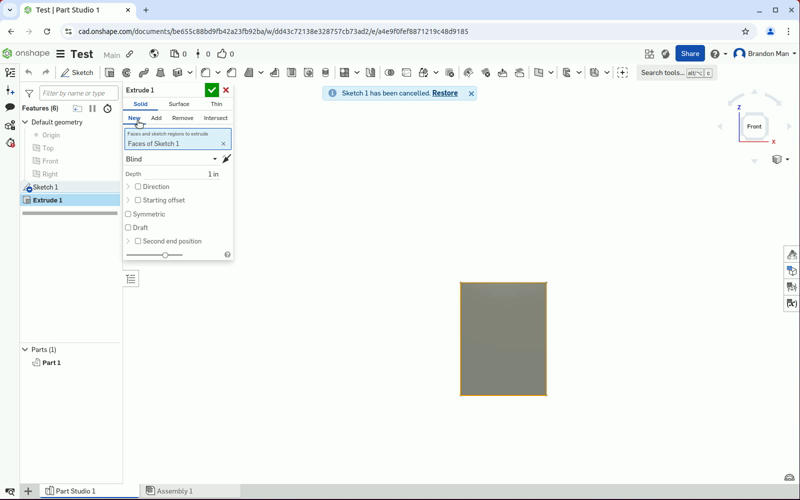
key(tab, 4)
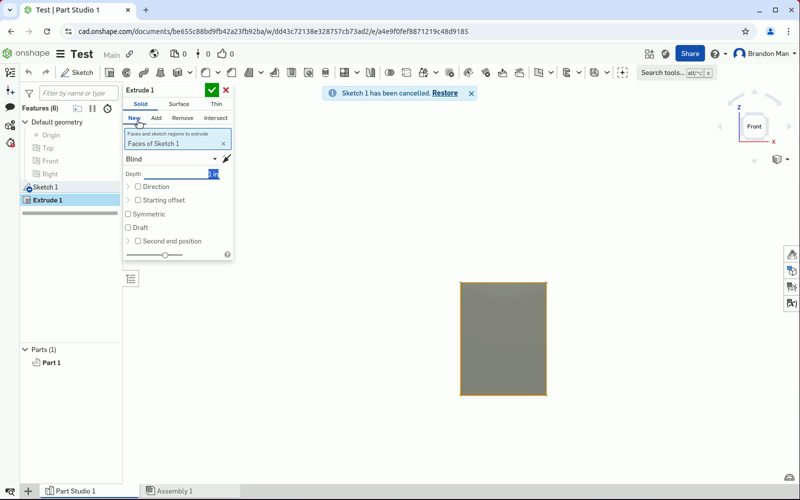
text(1.204)
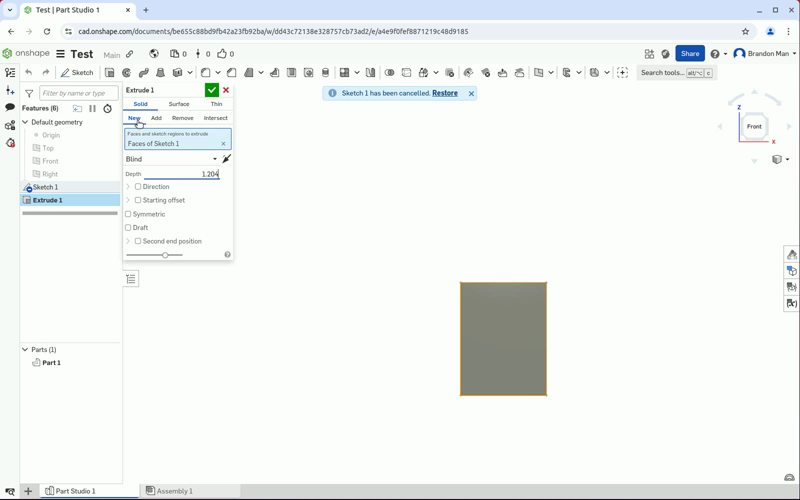
key(enter)
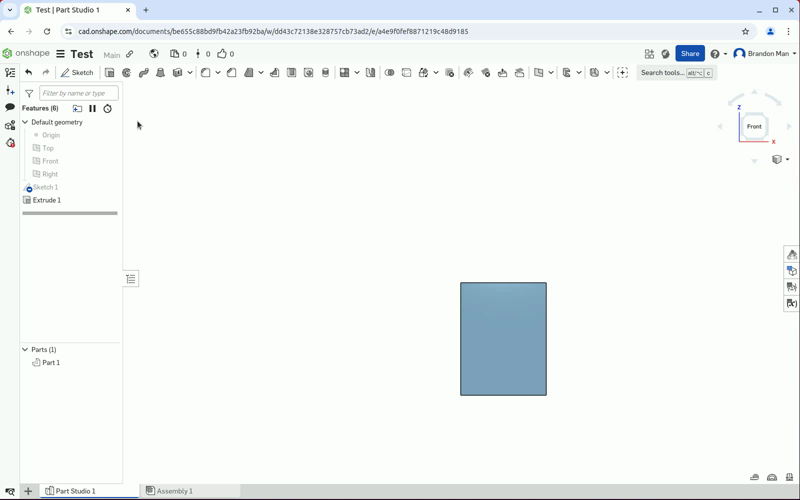
key(shift+h)
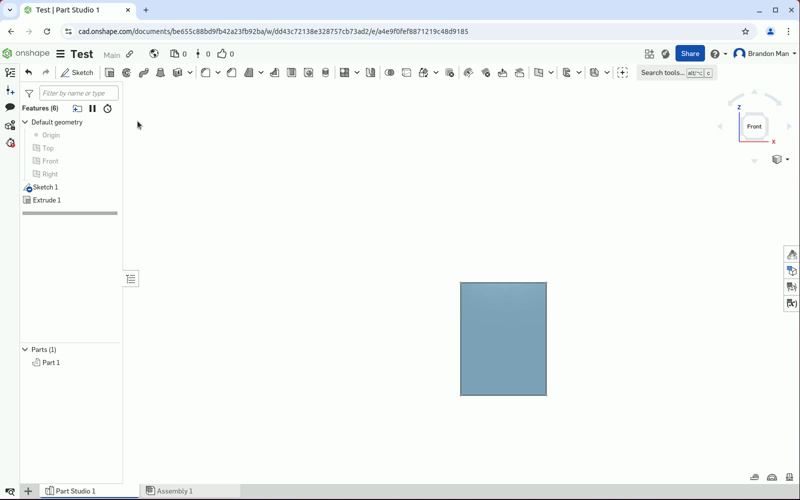
key(shift+h)
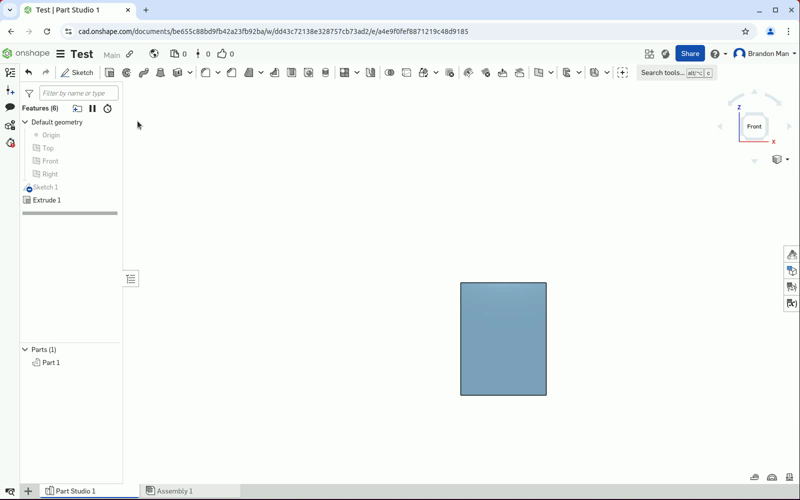
mouse_move(73, 189)
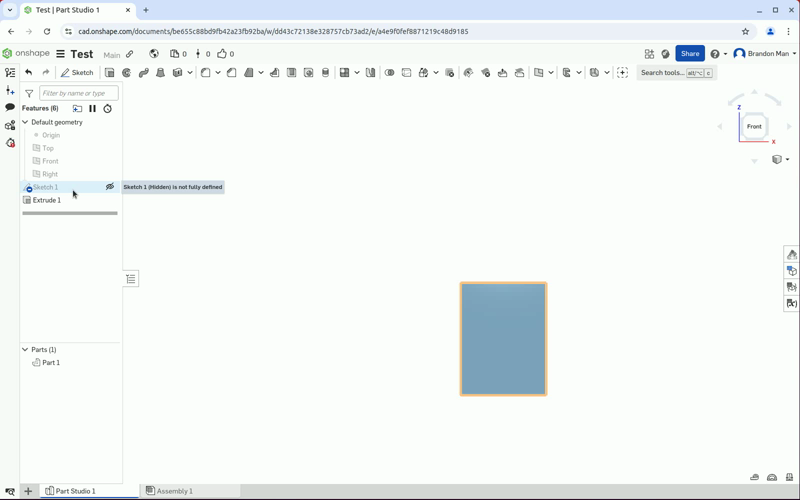
click(73, 189)
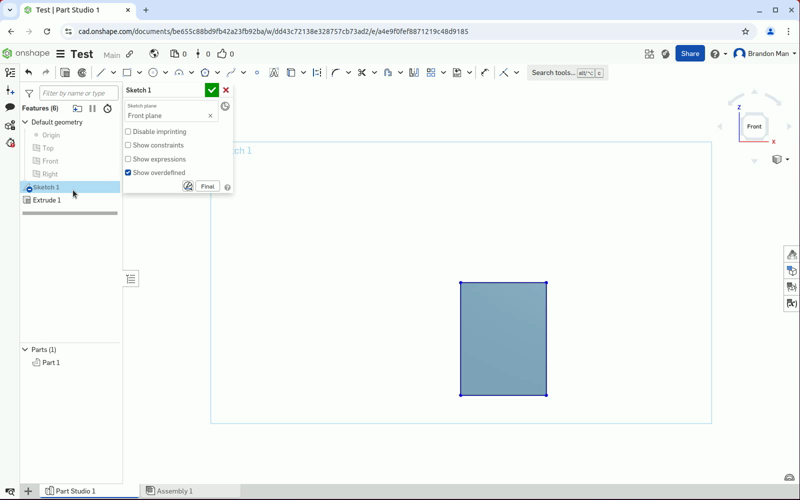
mouse_move(229, 92)
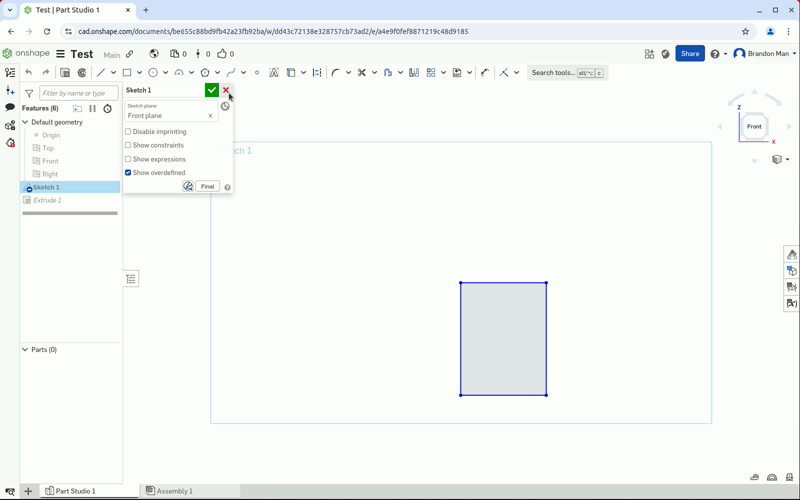
click(229, 92)
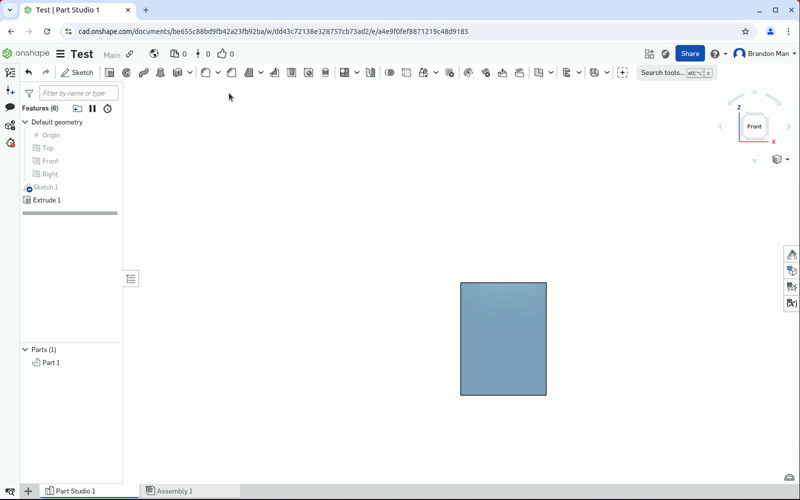
mouse_move(541, 75)
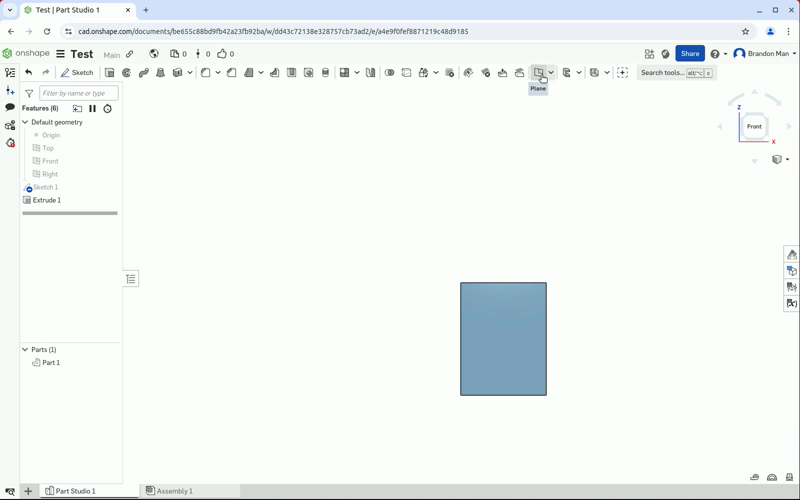
click(541, 75)
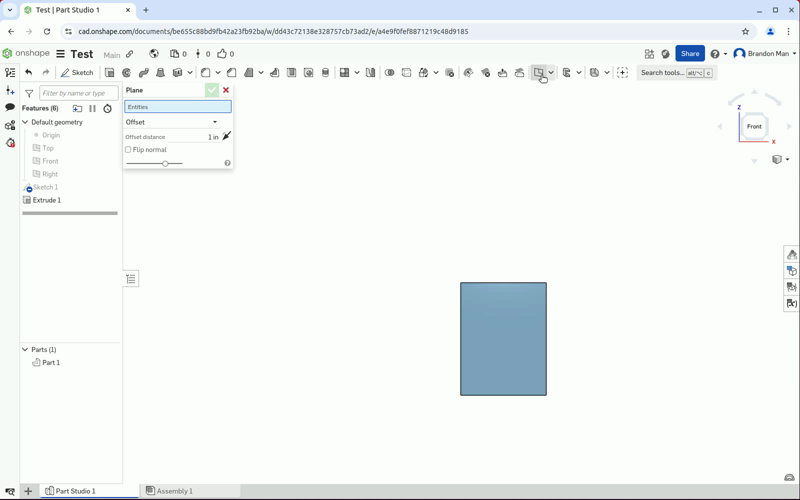
mouse_move(73, 163)
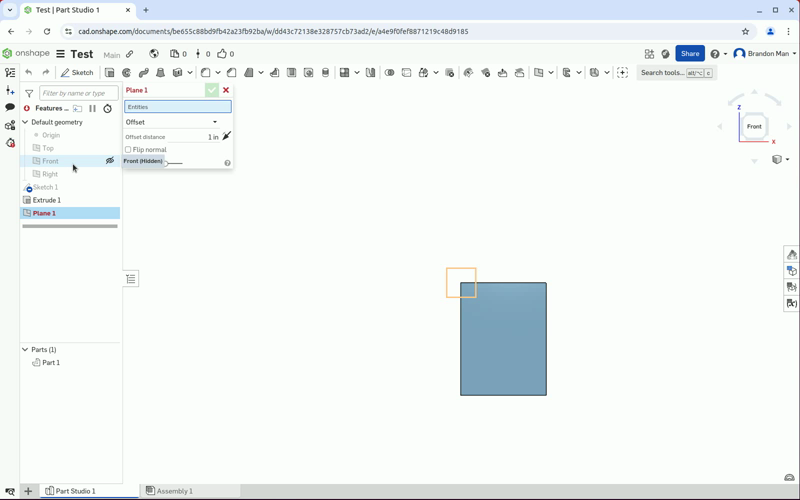
click(73, 163)
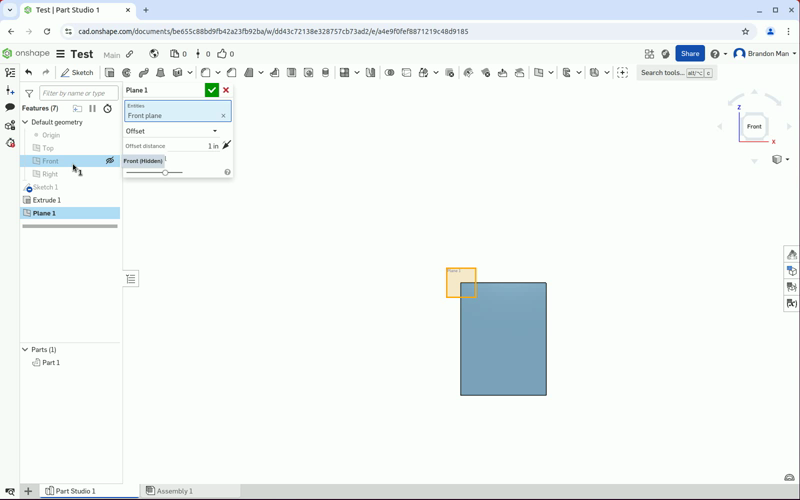
key(tab, 2)
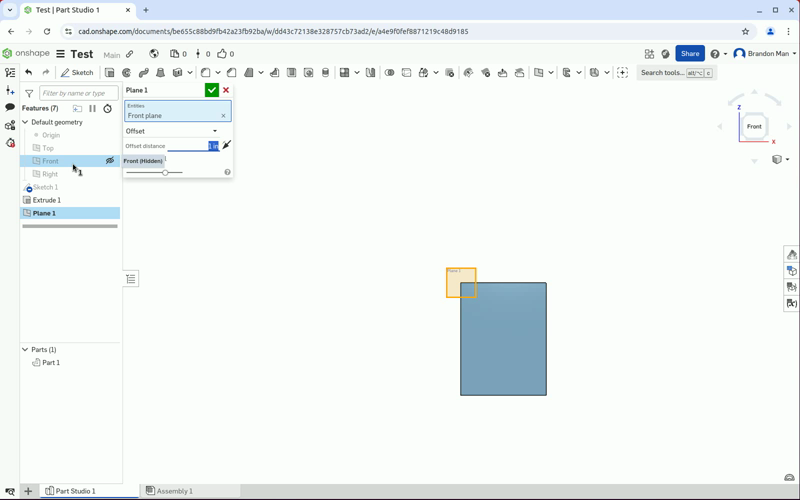
text(1.202)
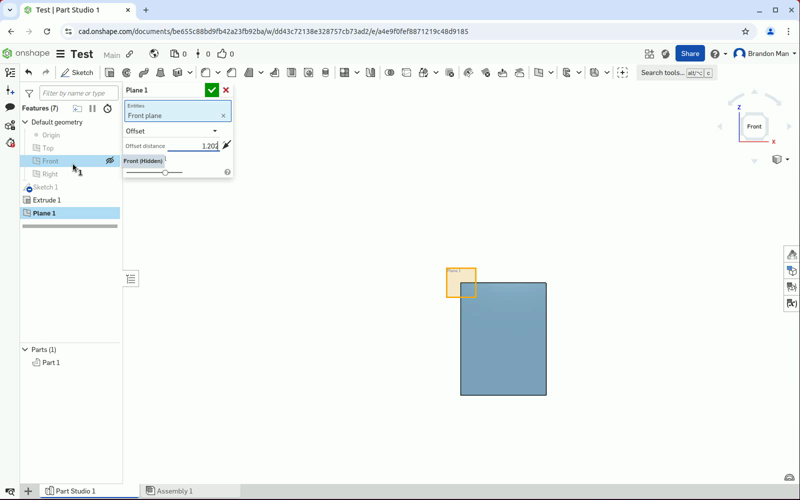
key(enter, 2)
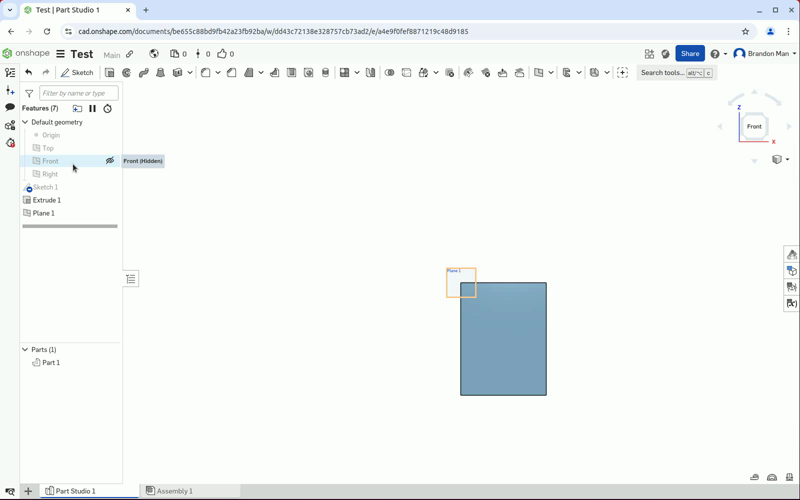
key(shift+s)
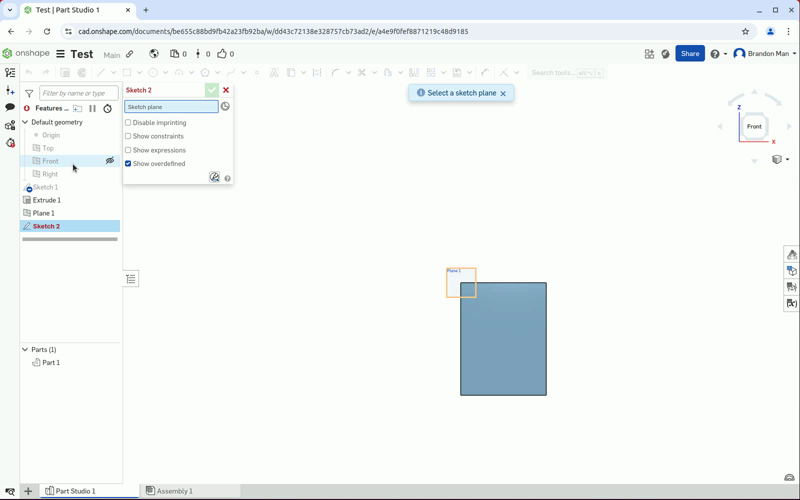
mouse_move(73, 215)
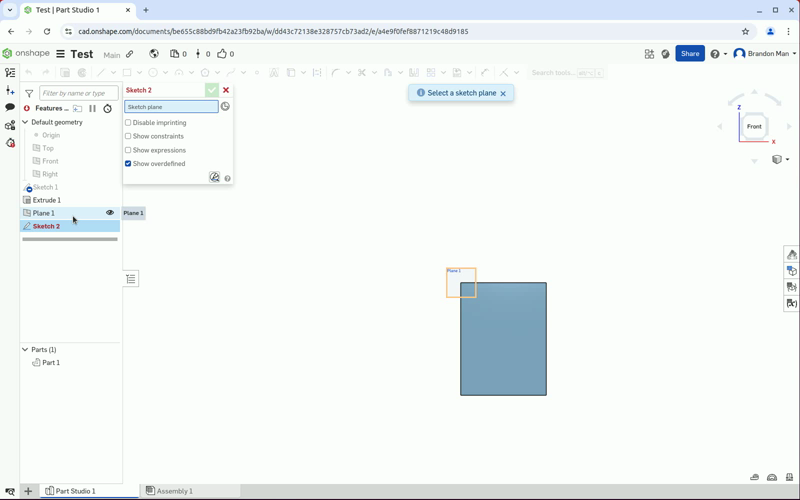
click(73, 215)
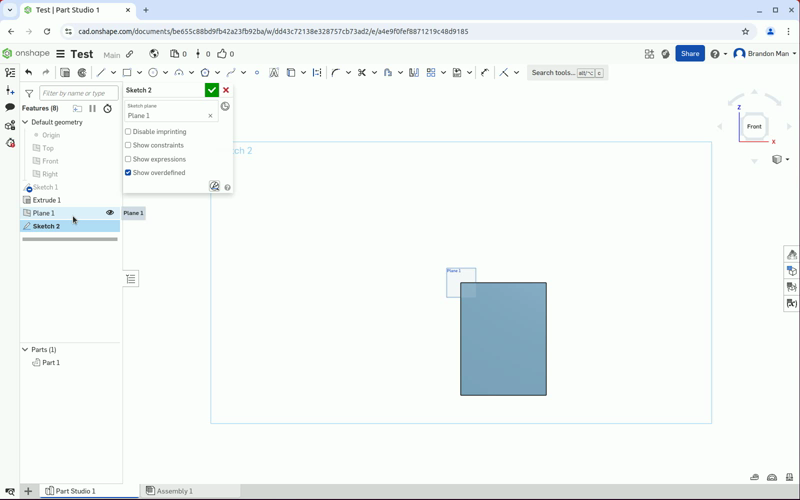
mouse_move(73, 352)
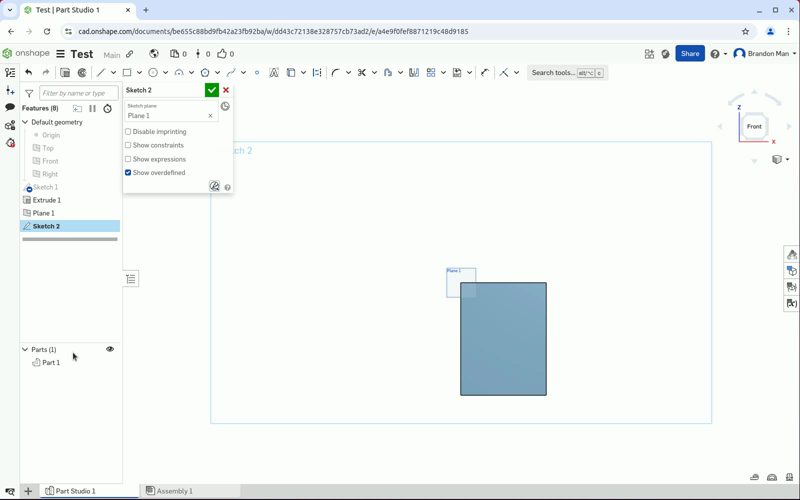
key(y)
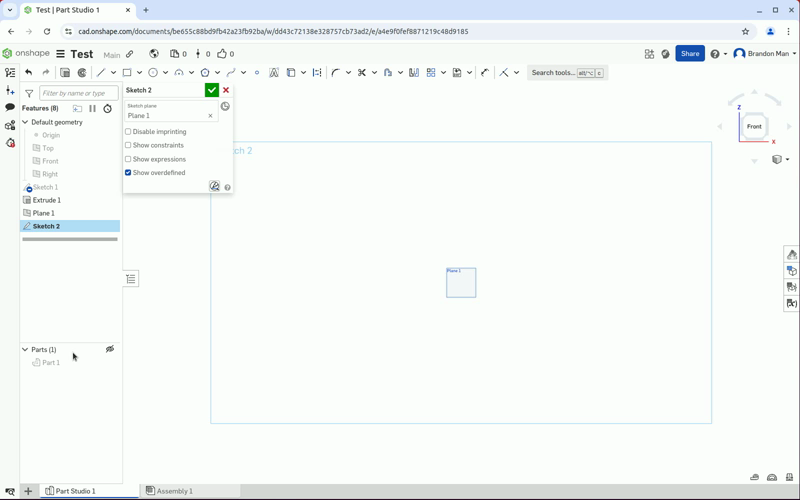
key(c)
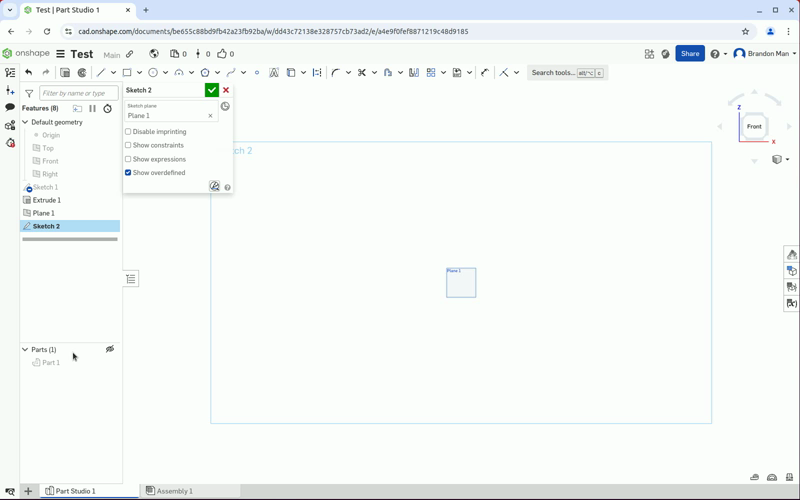
key_down(shift)
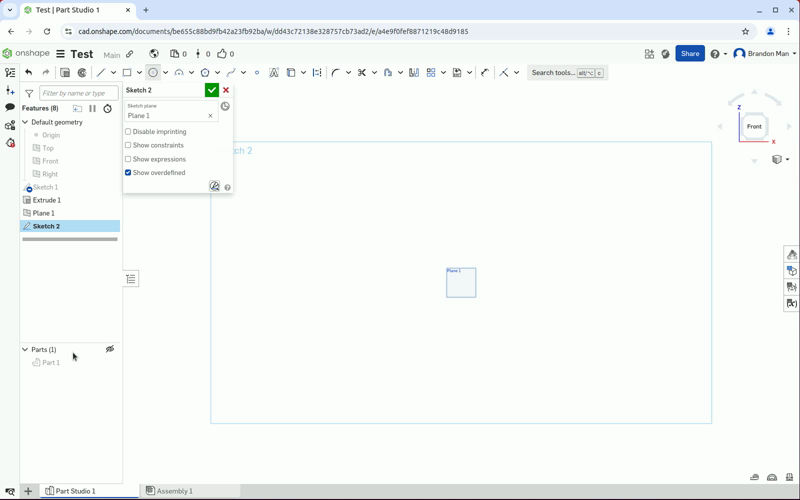
mouse_move(539, 301)
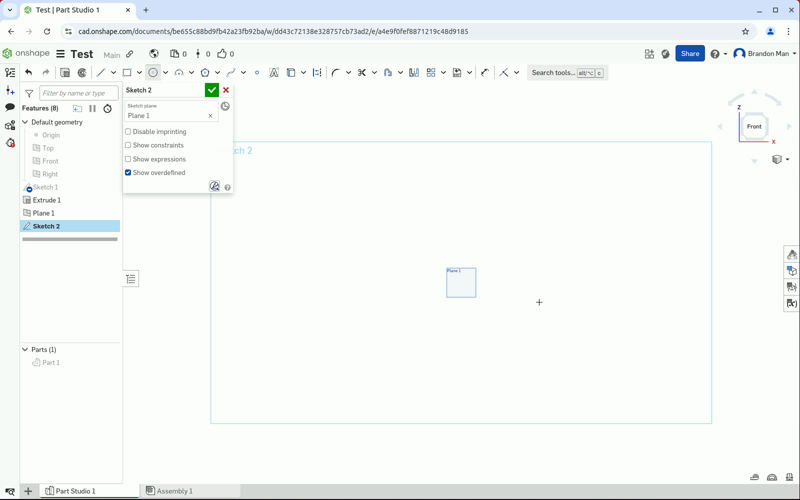
click(539, 301)
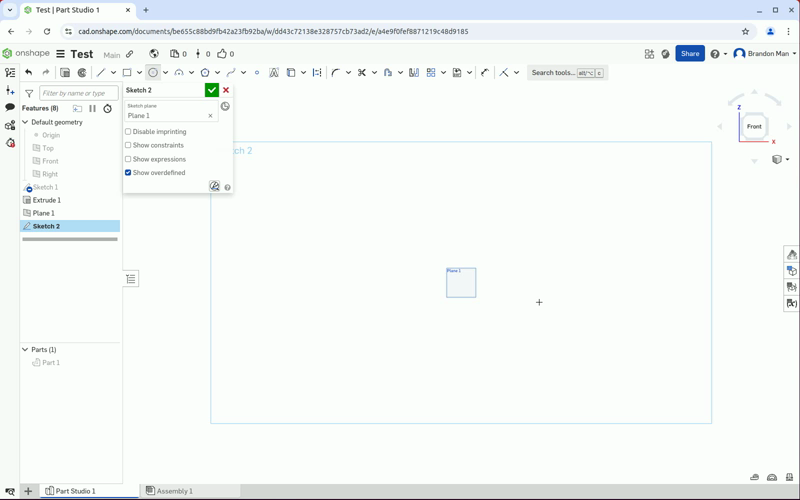
key_up(shift)
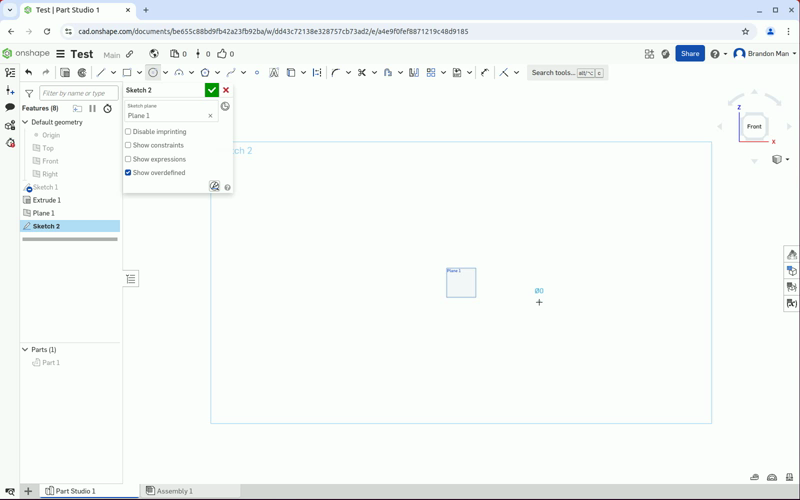
mouse_move(544, 301)
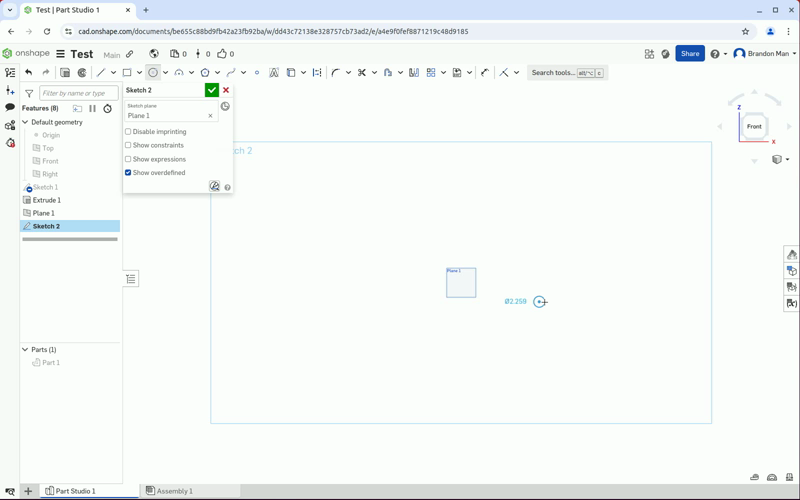
click(544, 301)
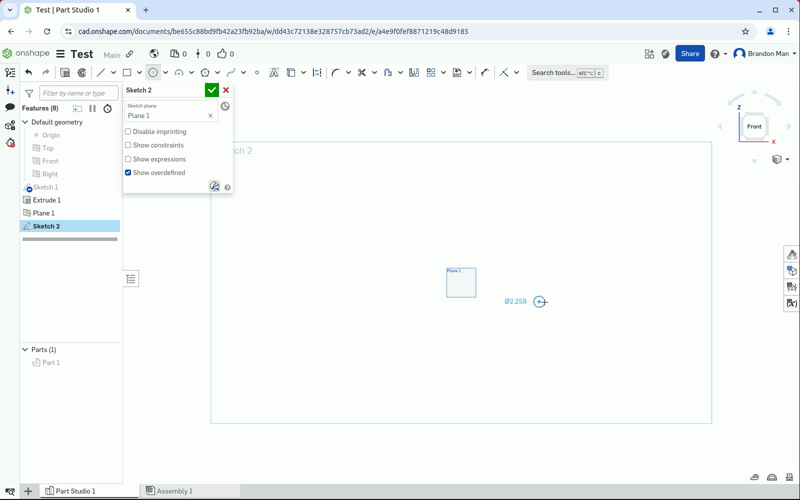
key(esc)
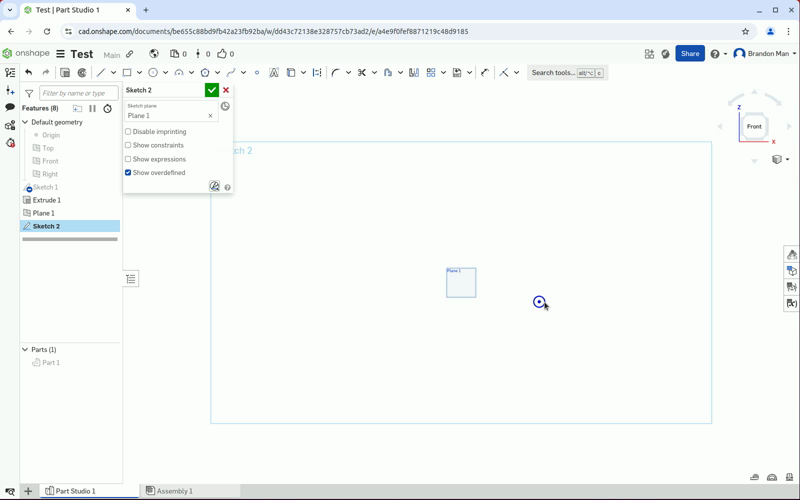
mouse_move(535, 300)
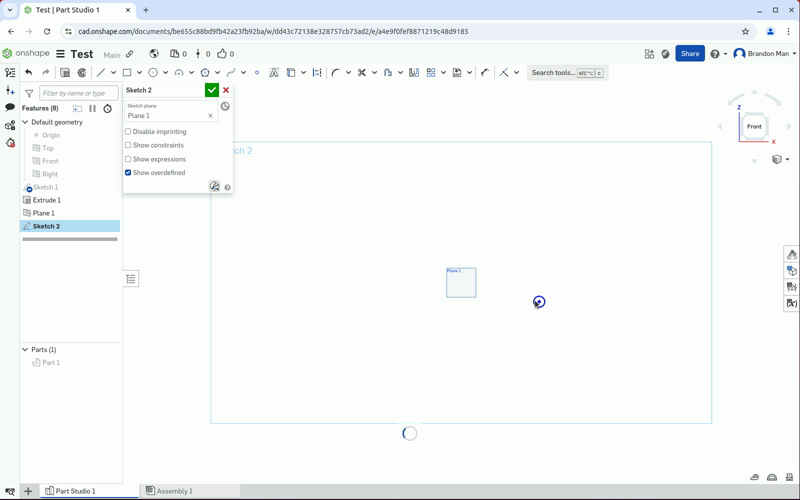
scroll(6)
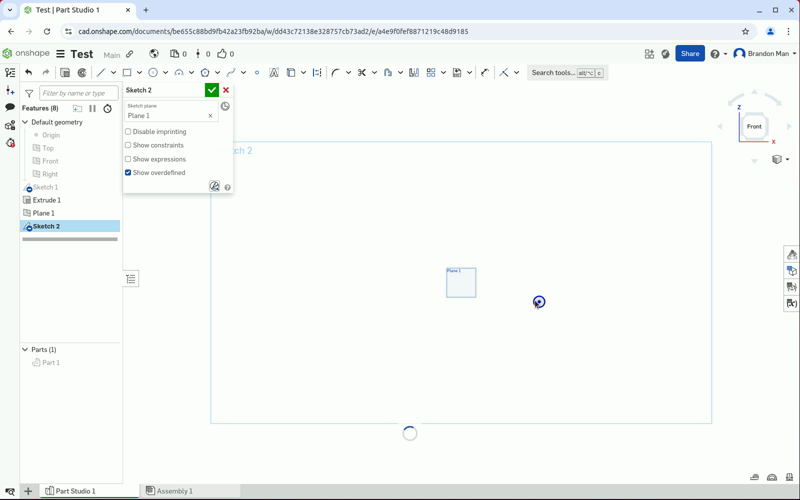
scroll(6)
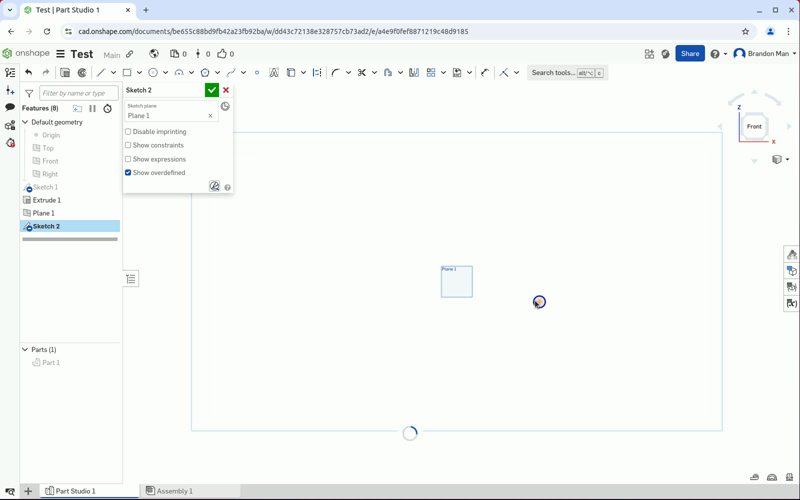
scroll(6)
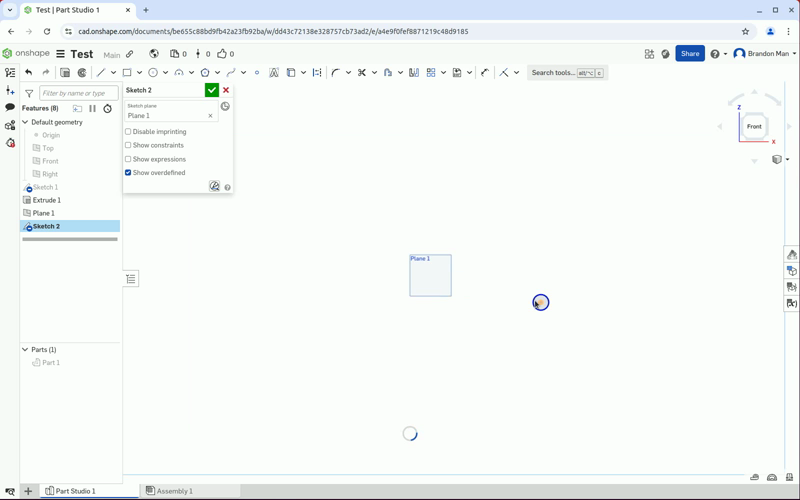
scroll(6)
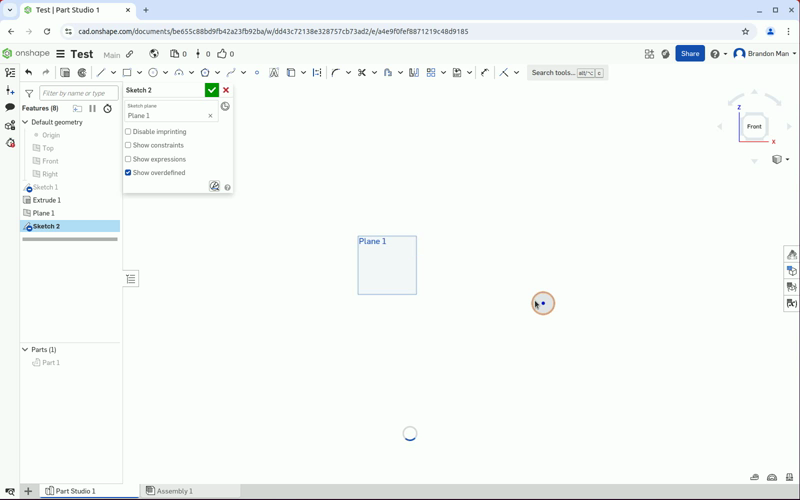
scroll(6)
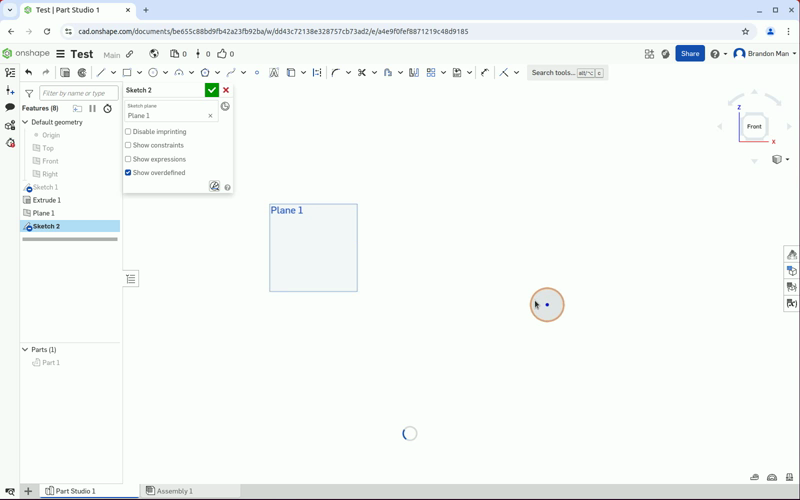
scroll(6)
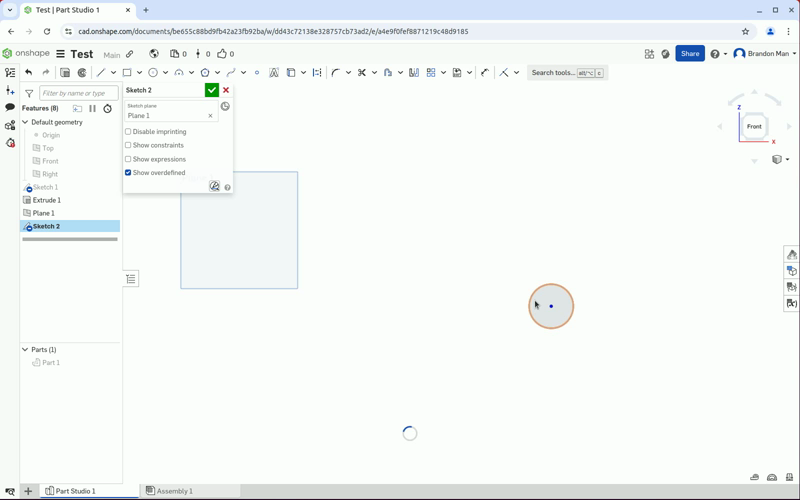
scroll(6)
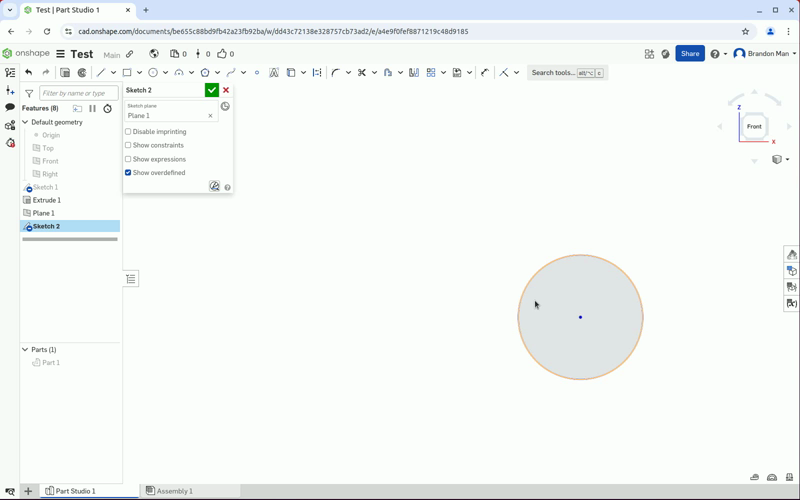
click(535, 300)
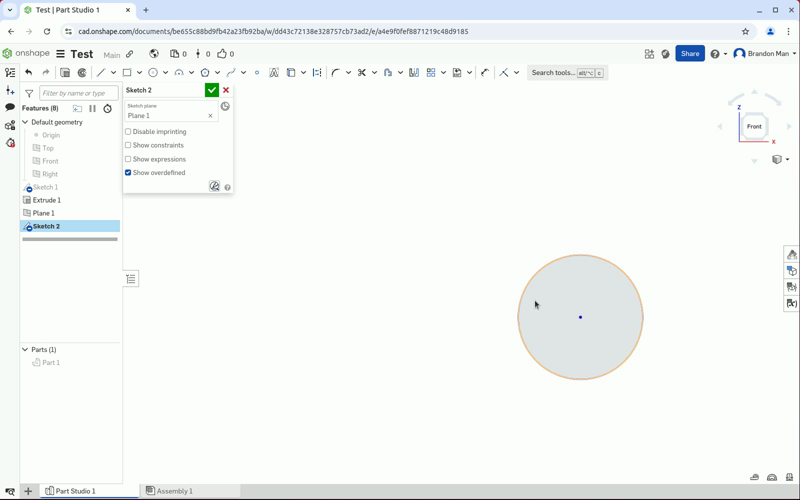
scroll(-6)
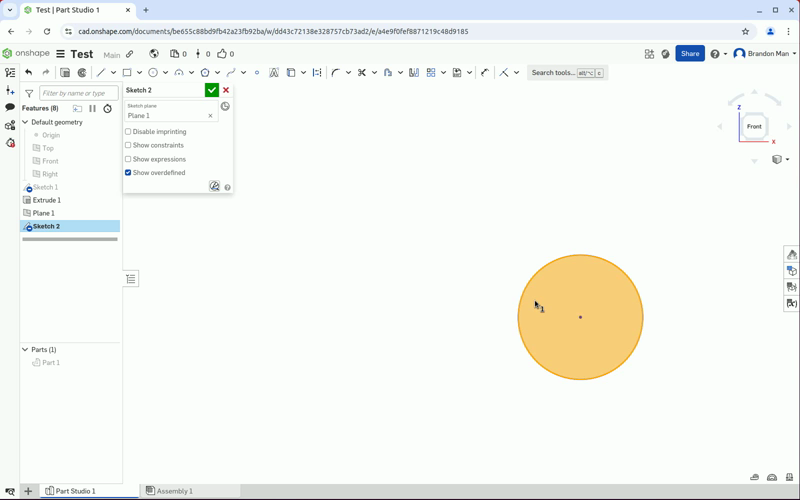
scroll(-6)
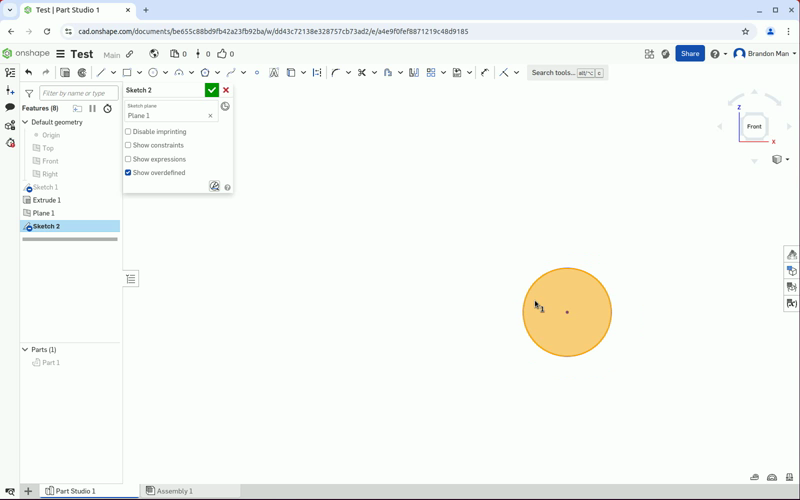
scroll(-6)
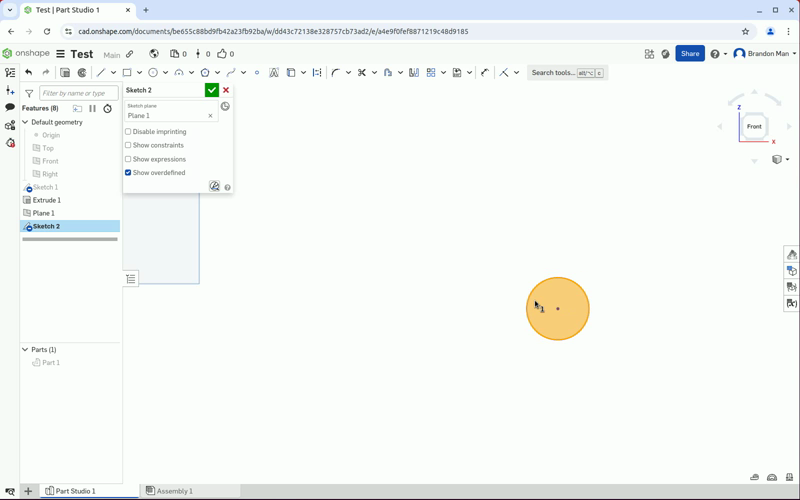
scroll(-6)
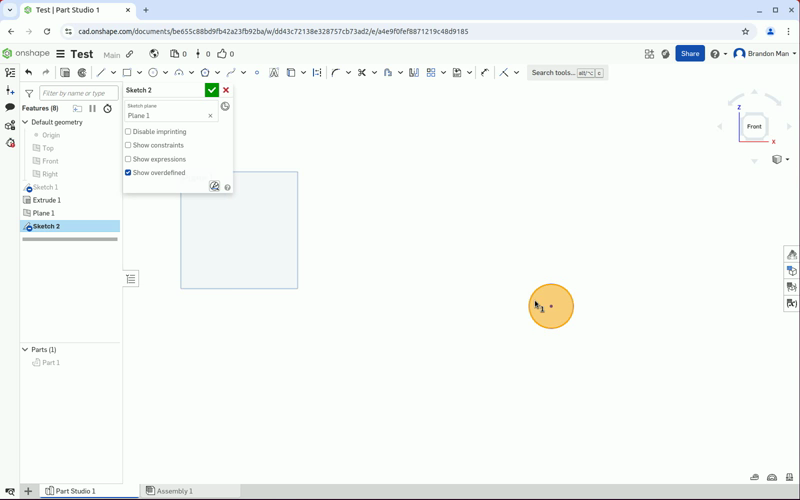
scroll(-6)
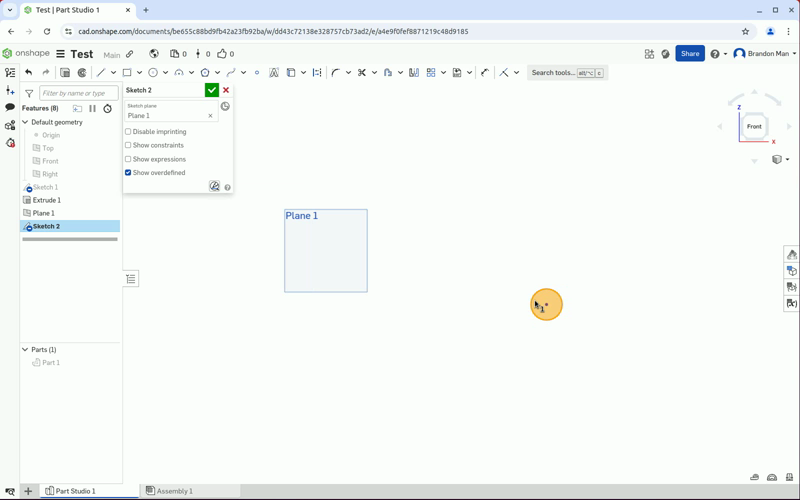
scroll(-6)
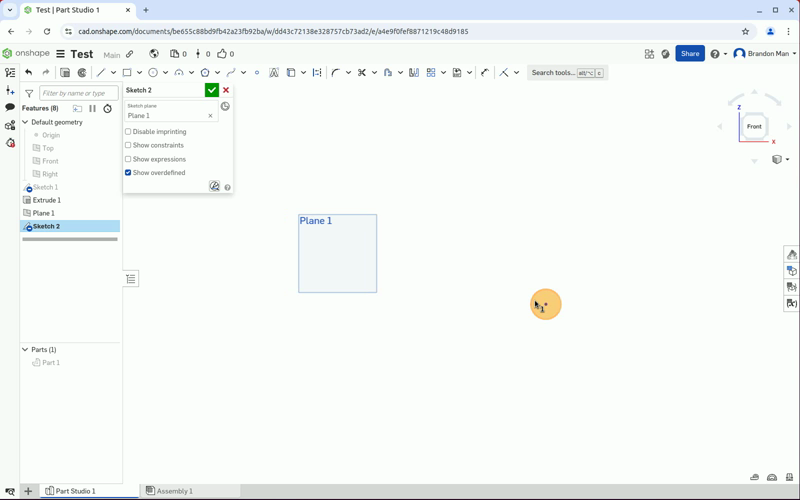
scroll(-6)
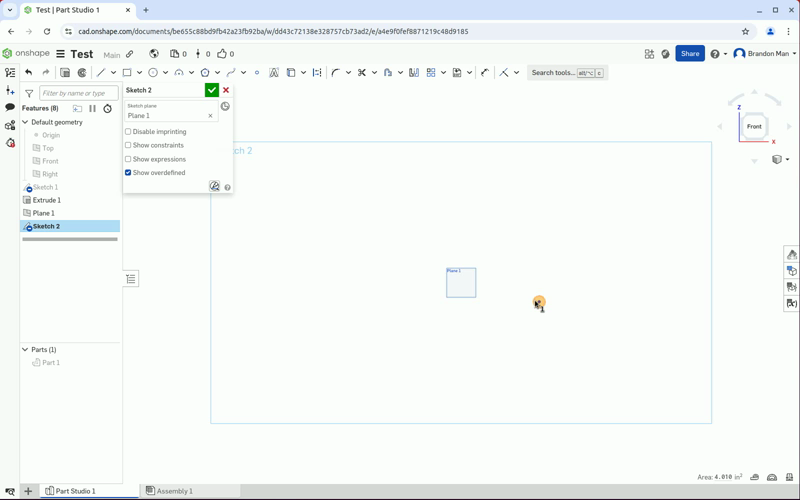
mouse_move(73, 352)
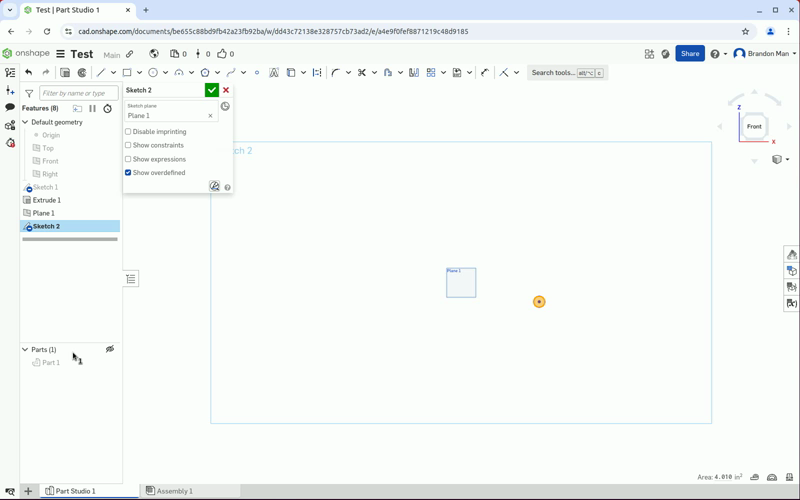
key(shift+y)
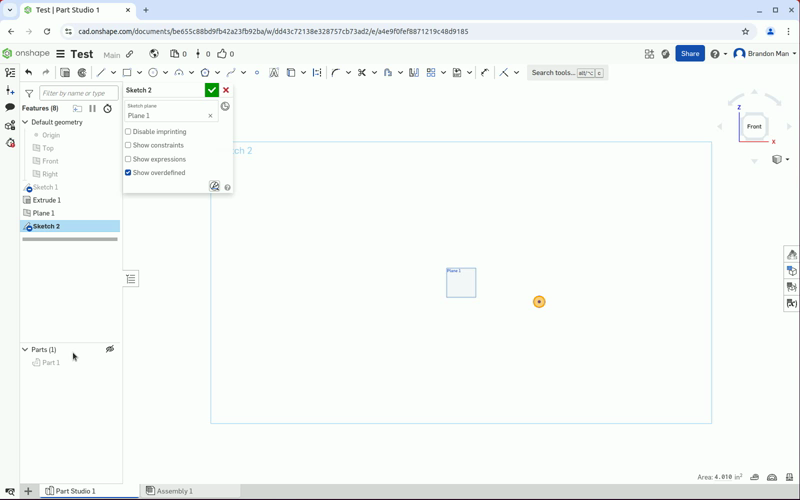
key(shift+e)
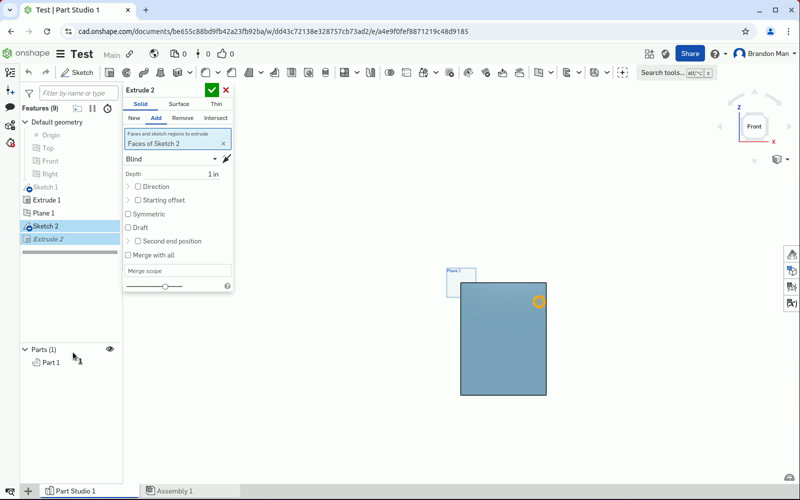
mouse_move(143, 106)
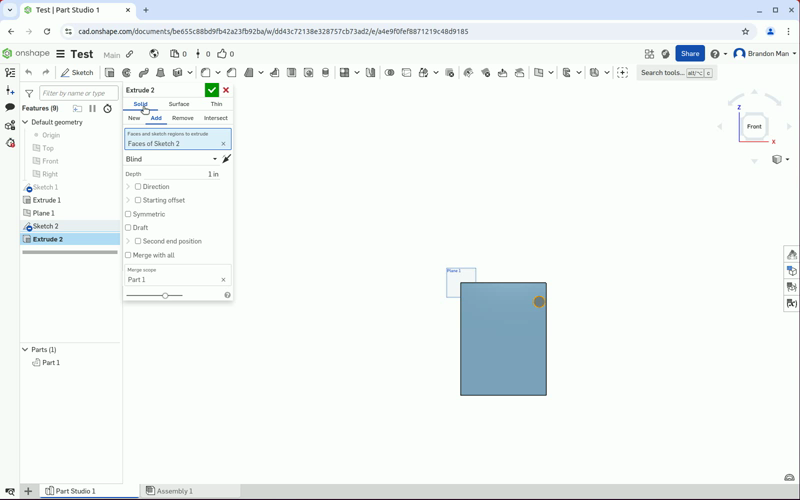
click(143, 106)
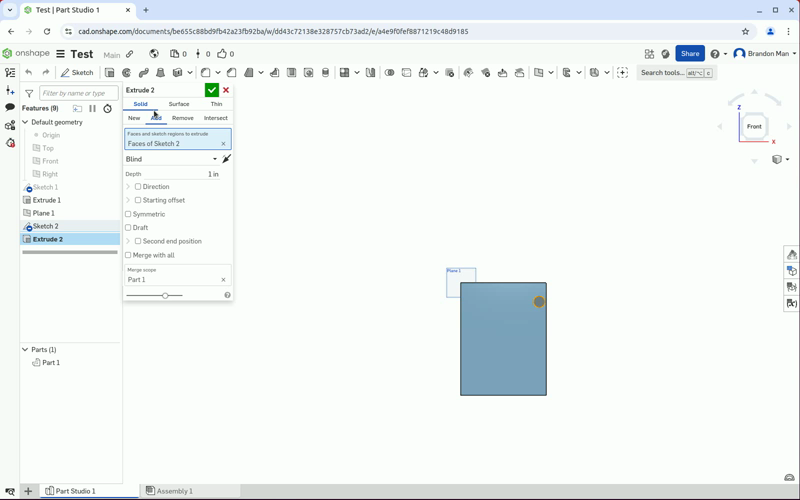
mouse_move(186, 120)
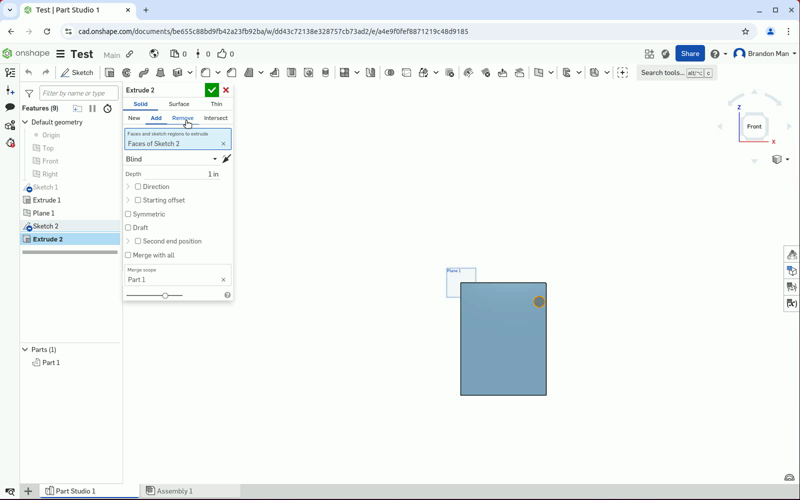
click(186, 120)
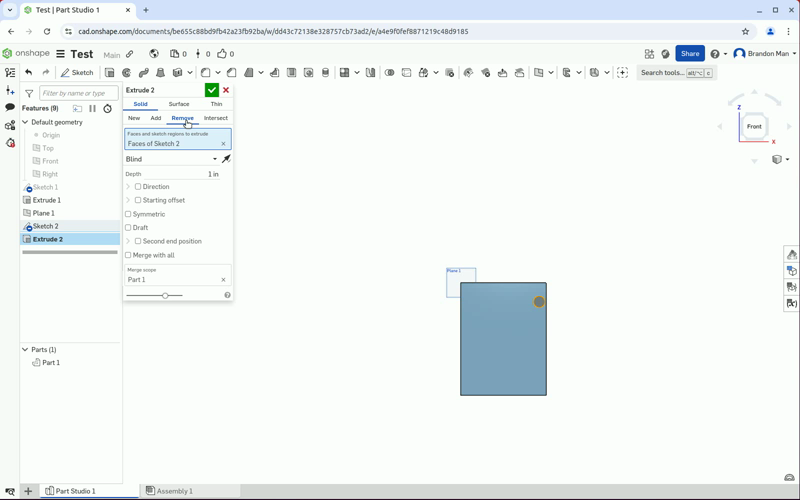
key(tab, 4)
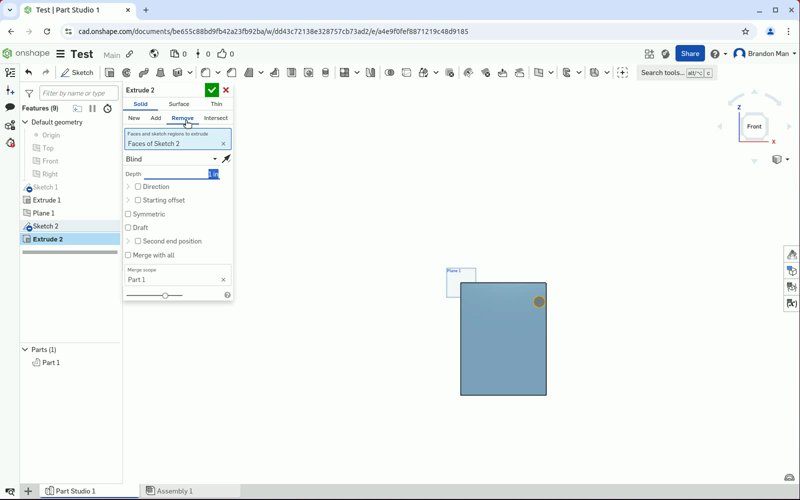
text(0.722)
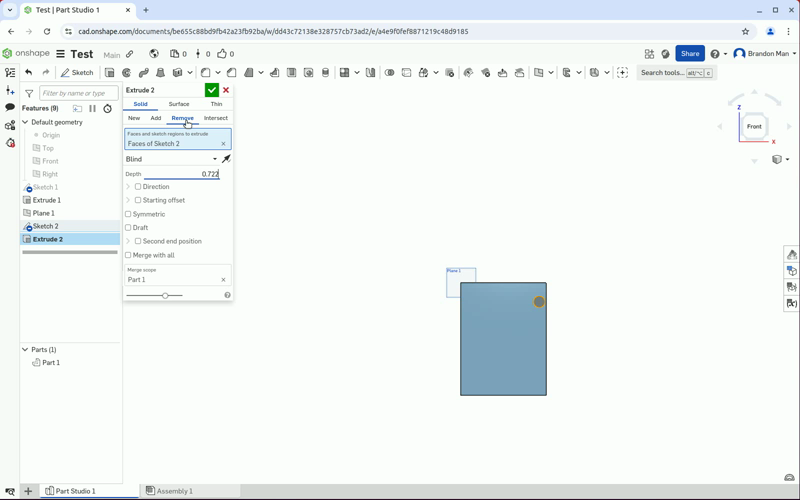
key(tab, 6)
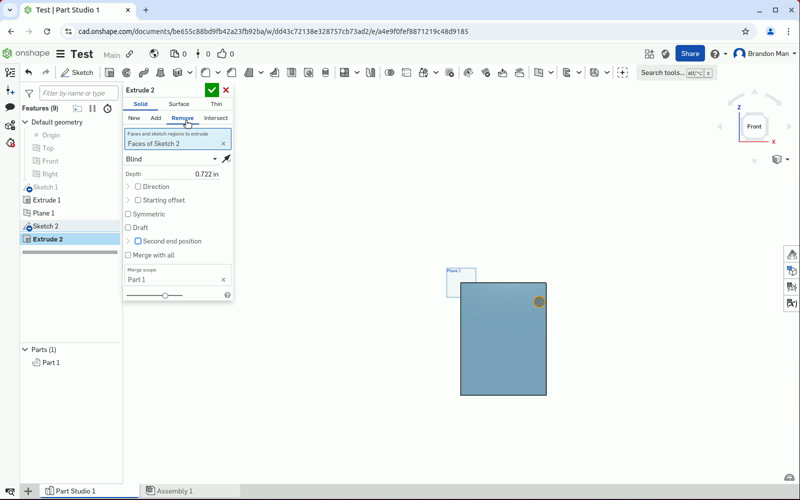
key(space)
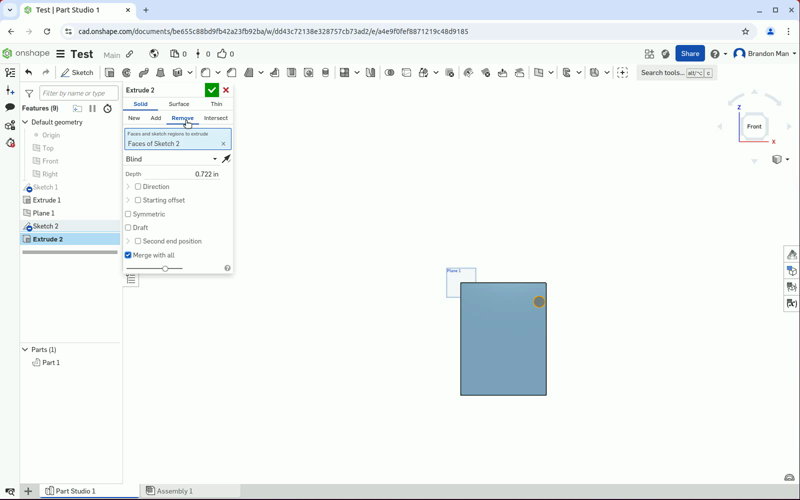
key(enter)
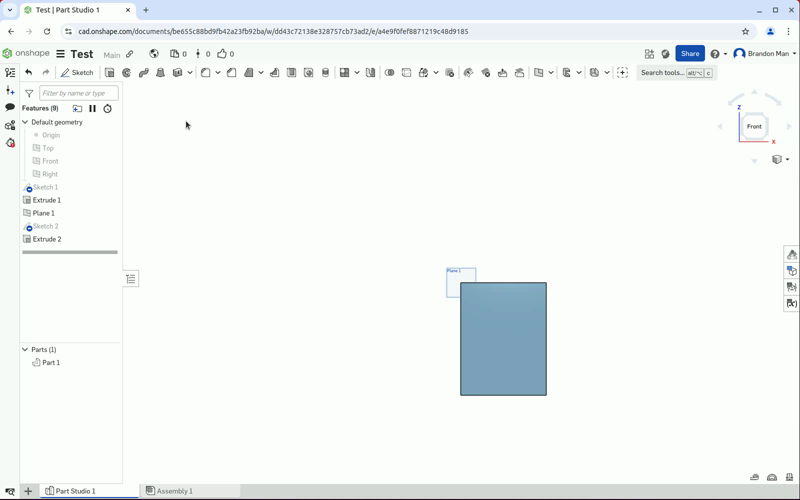
key(shift+h)
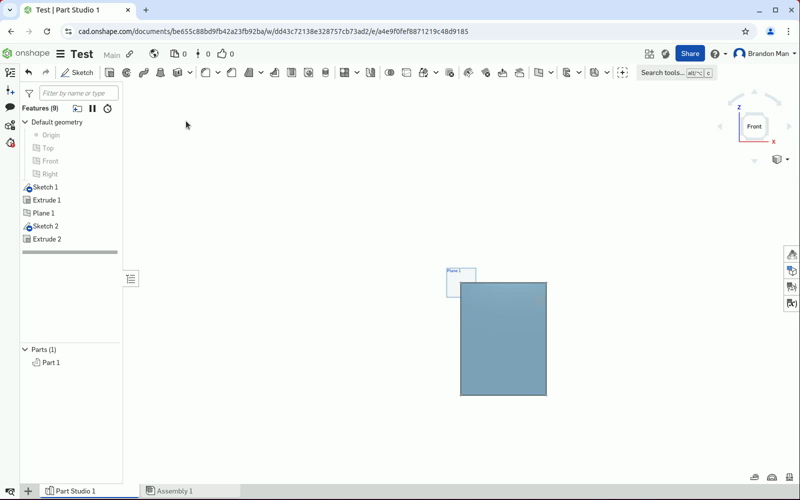
key(shift+h)
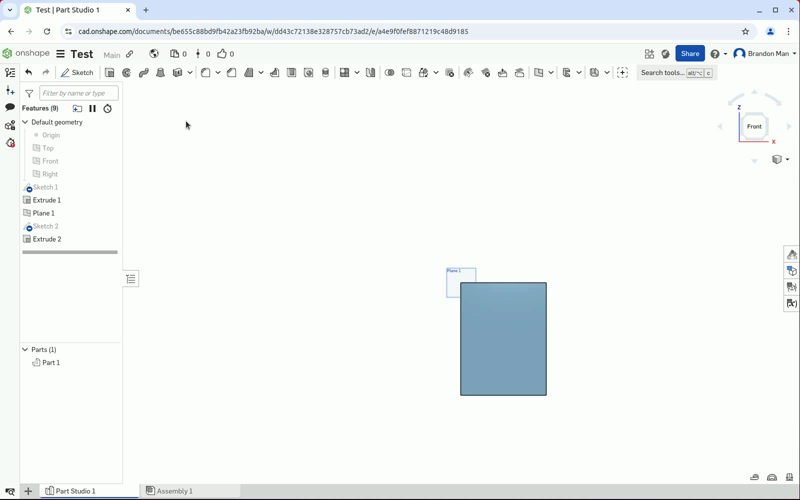
mouse_move(73, 189)
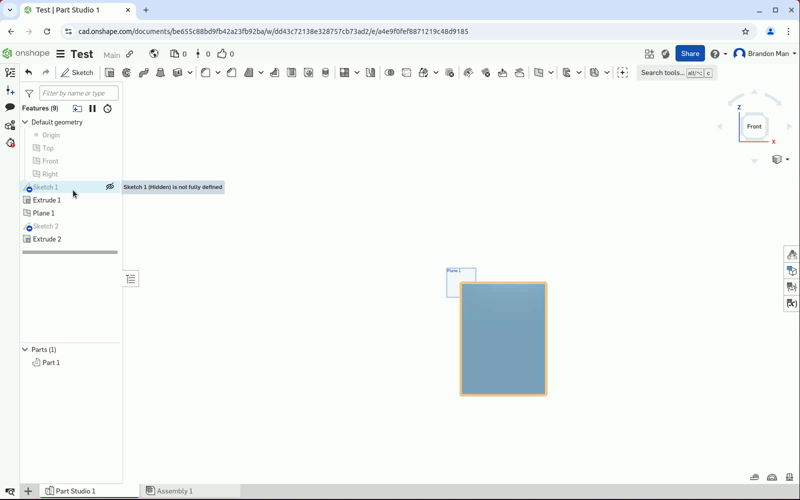
click(73, 189)
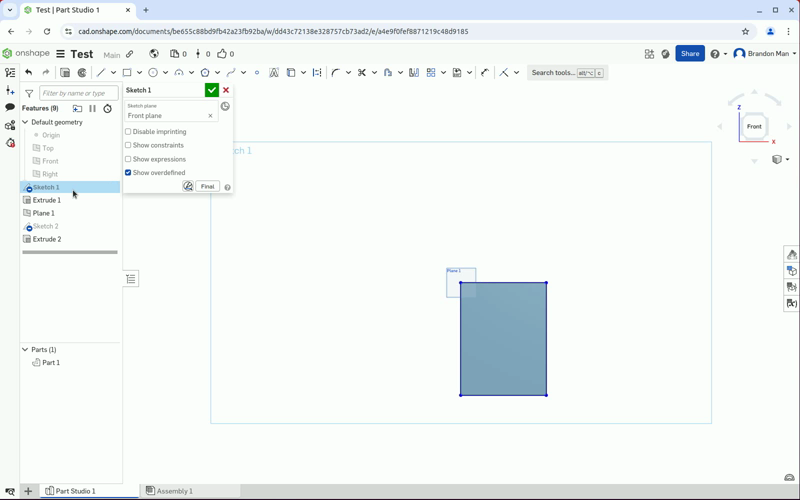
mouse_move(229, 92)
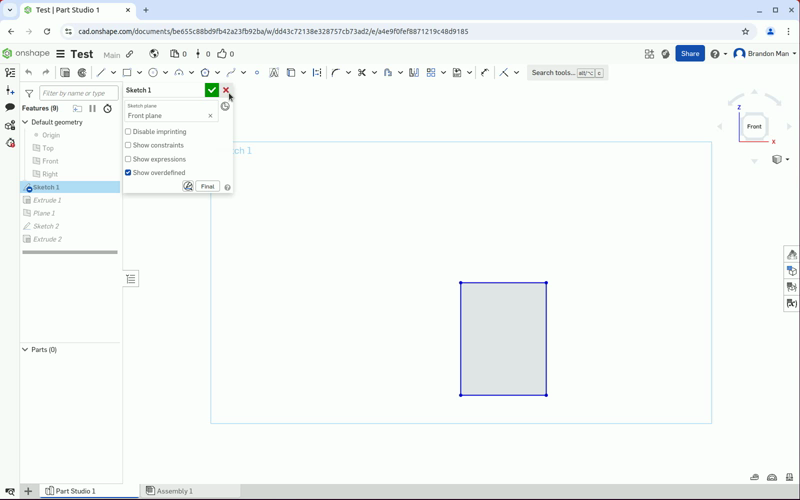
click(229, 92)
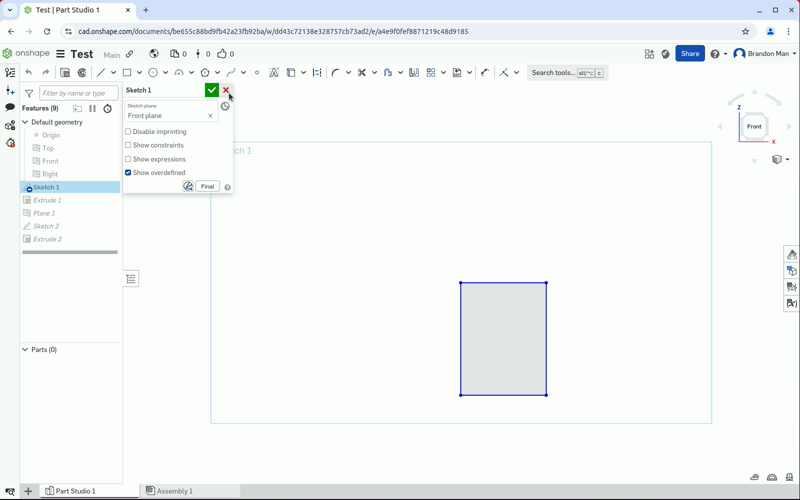
key(shift+s)
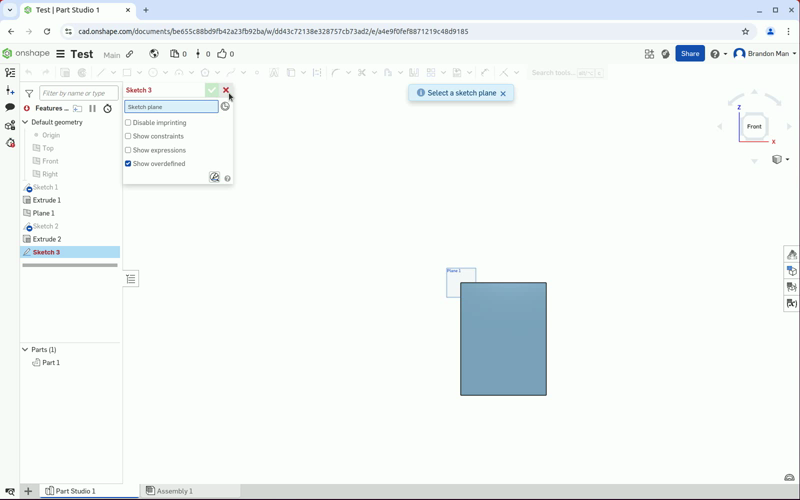
mouse_move(73, 215)
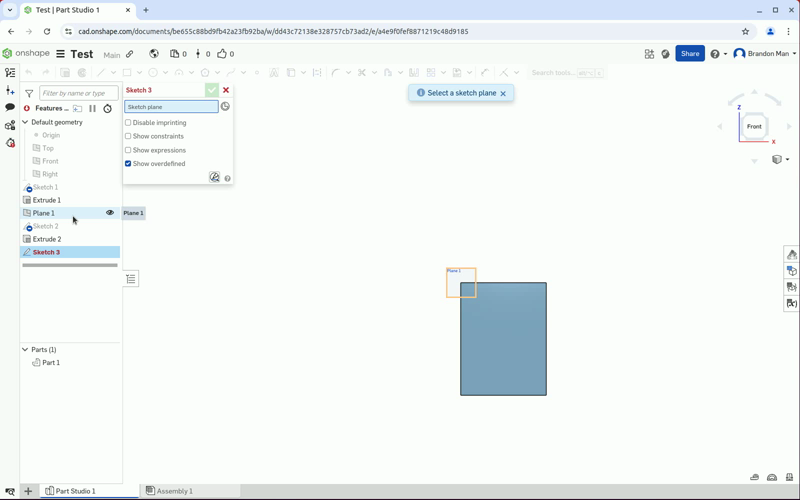
click(73, 215)
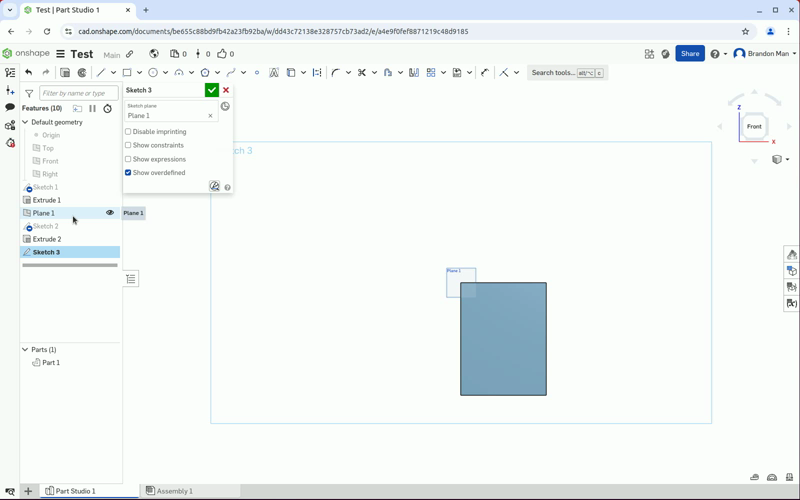
mouse_move(73, 352)
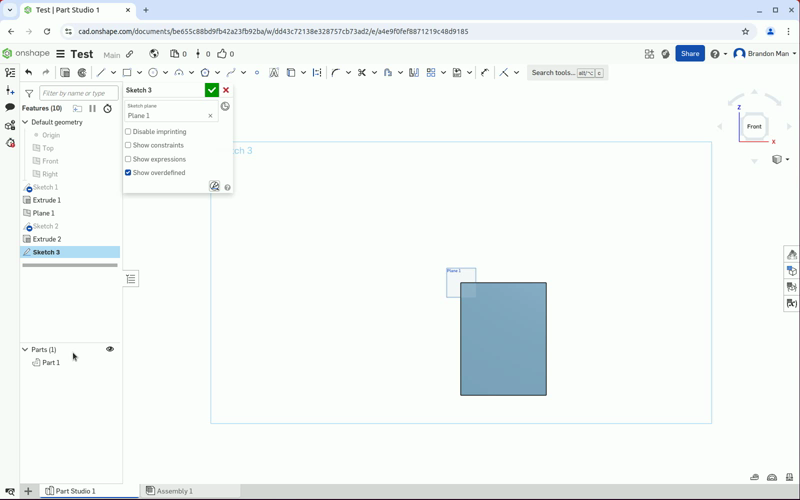
key(y)
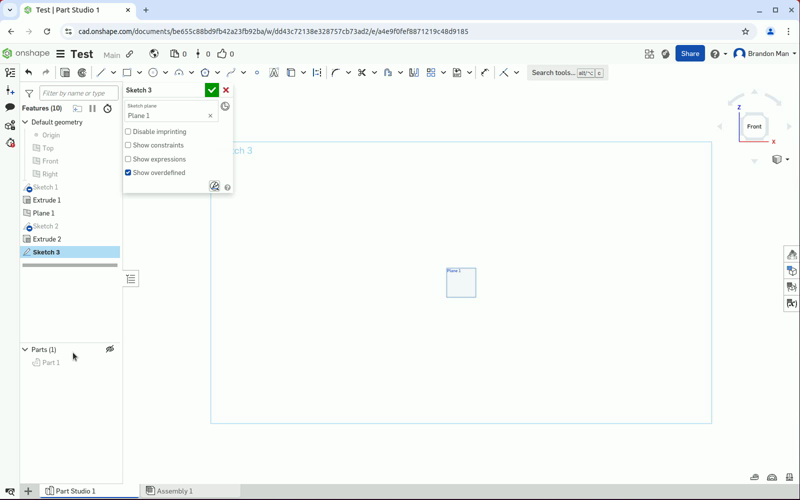
key(c)
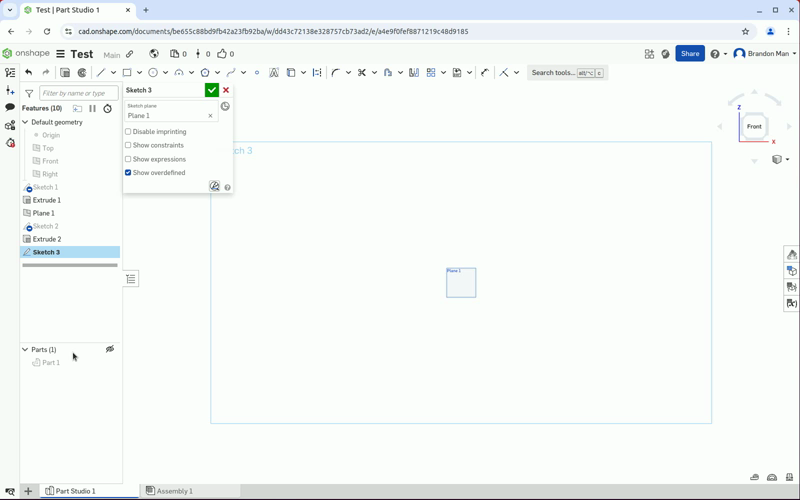
key_down(shift)
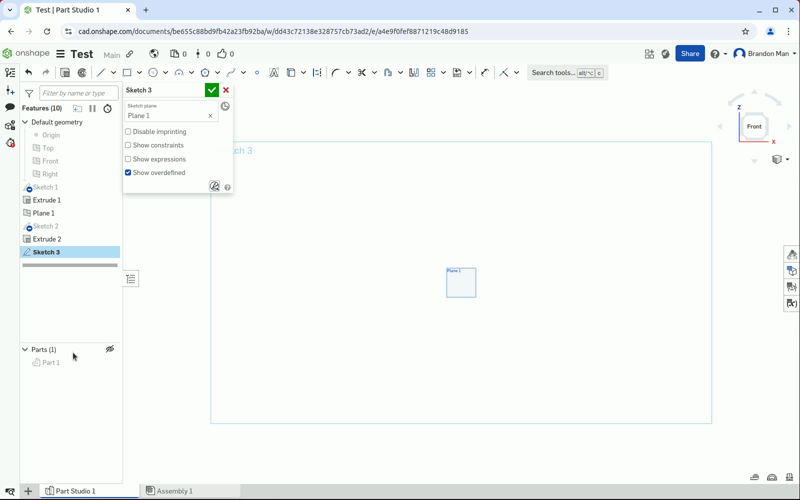
mouse_move(539, 376)
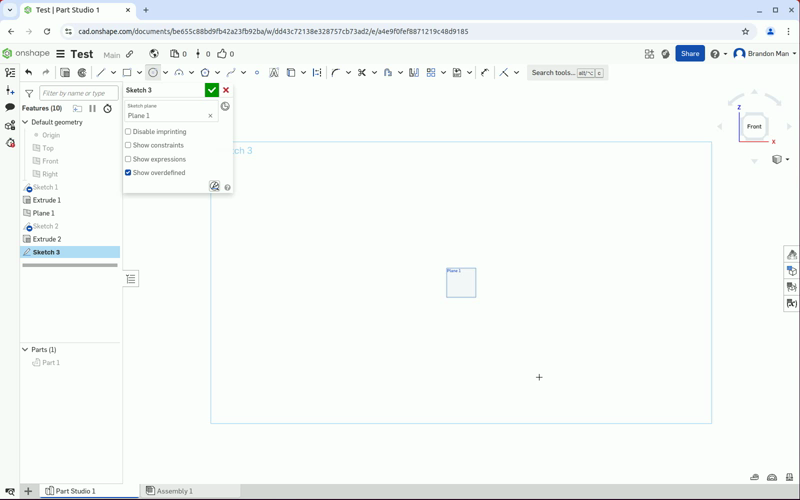
click(539, 376)
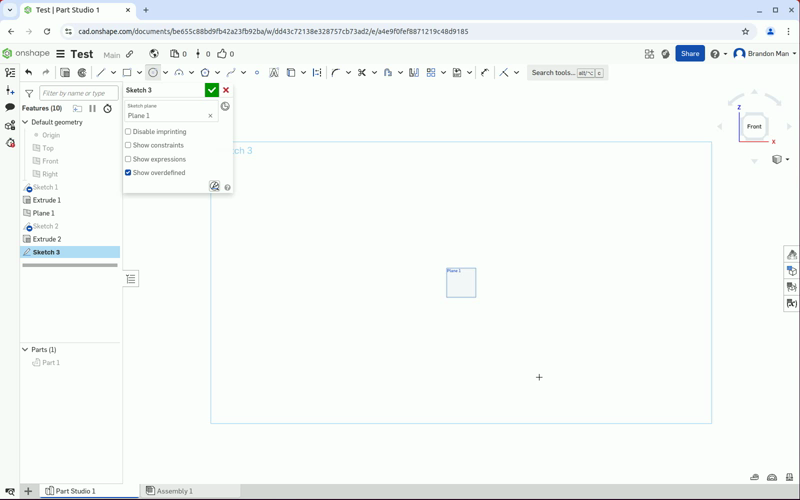
key_up(shift)
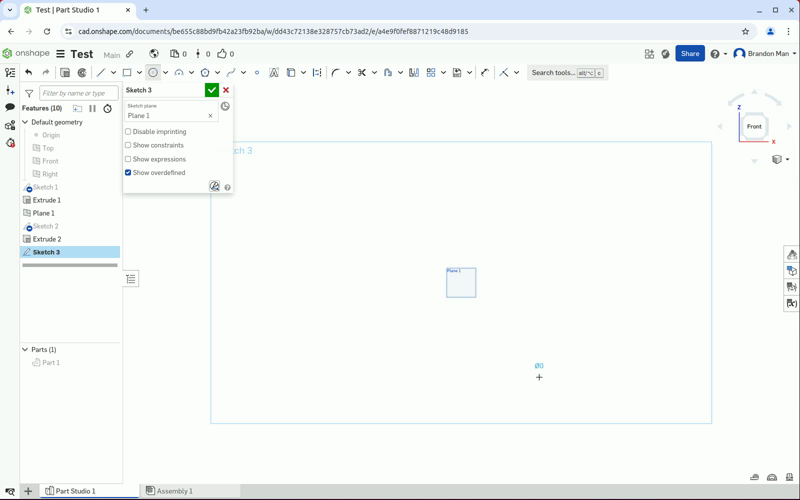
mouse_move(544, 376)
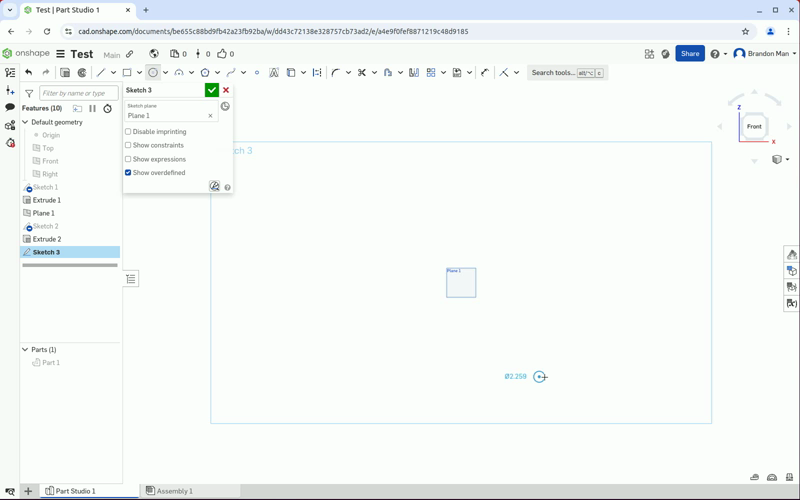
click(544, 376)
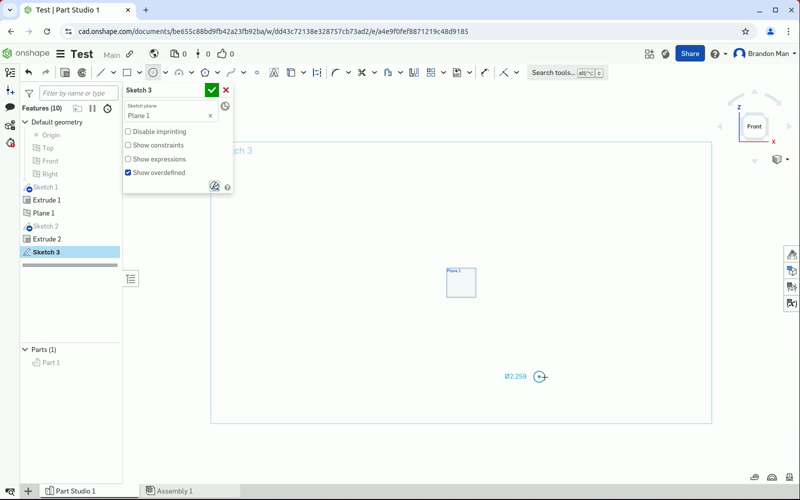
key(esc)
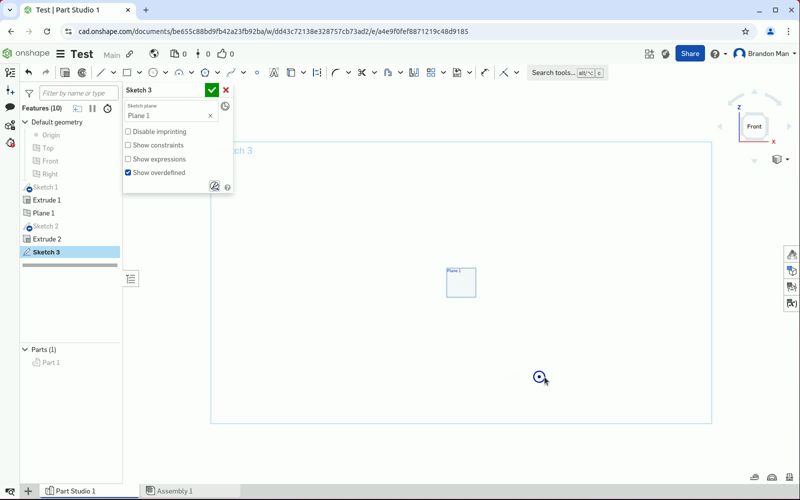
mouse_move(534, 379)
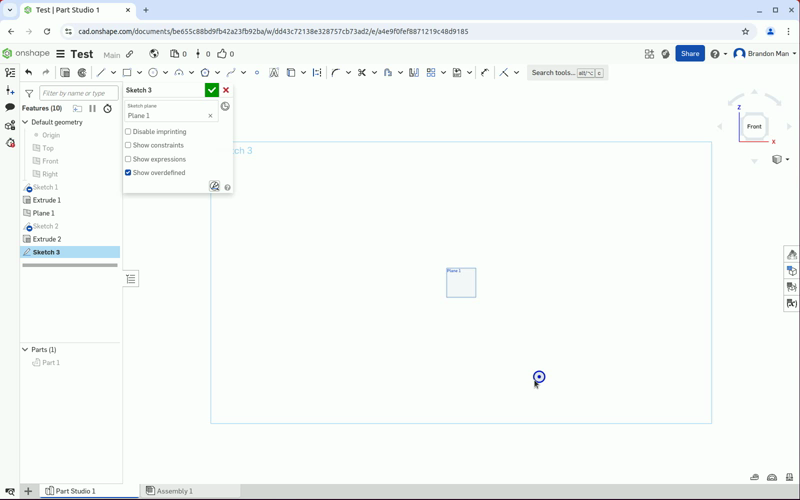
scroll(6)
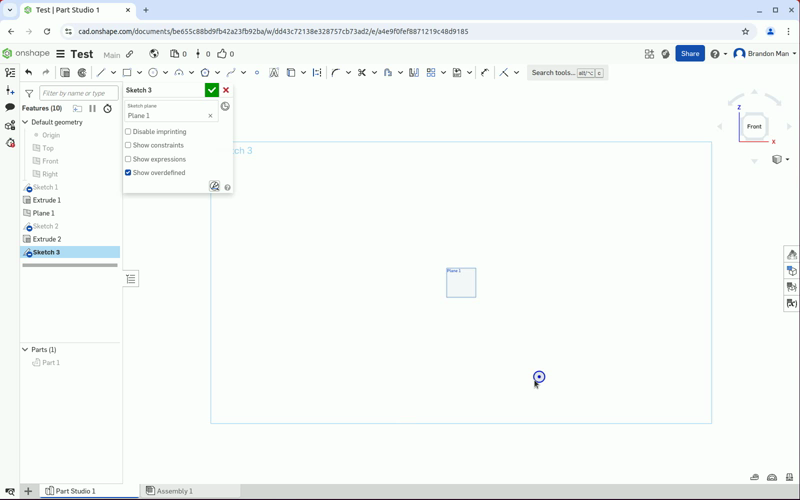
scroll(6)
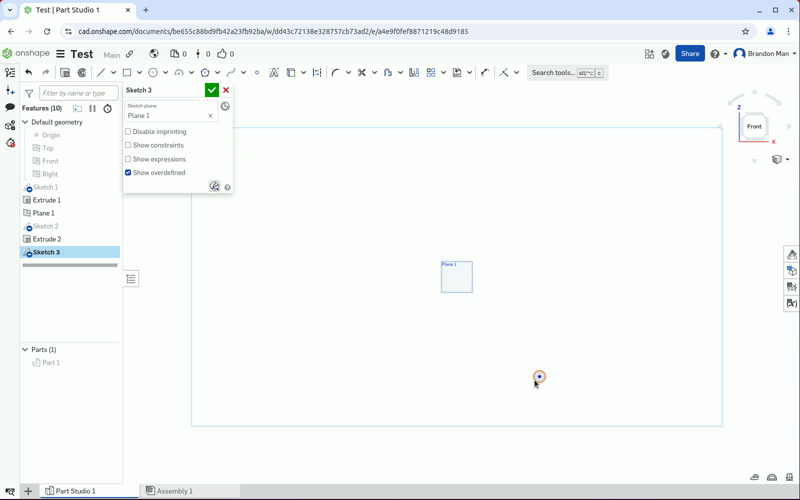
scroll(6)
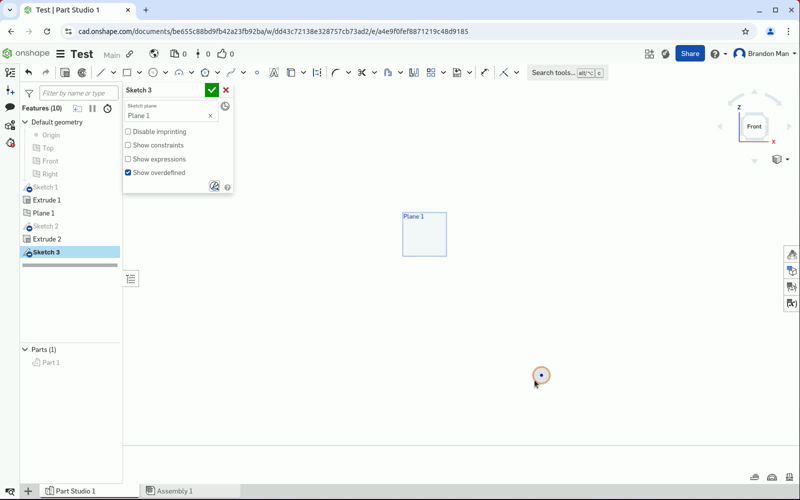
scroll(6)
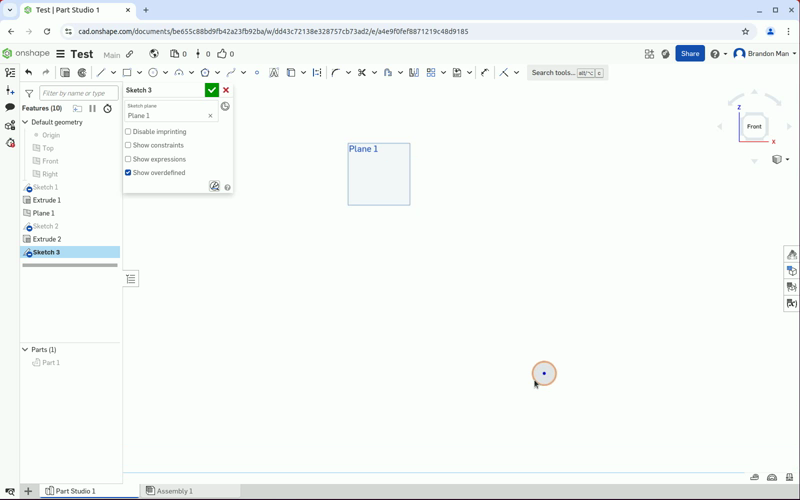
scroll(6)
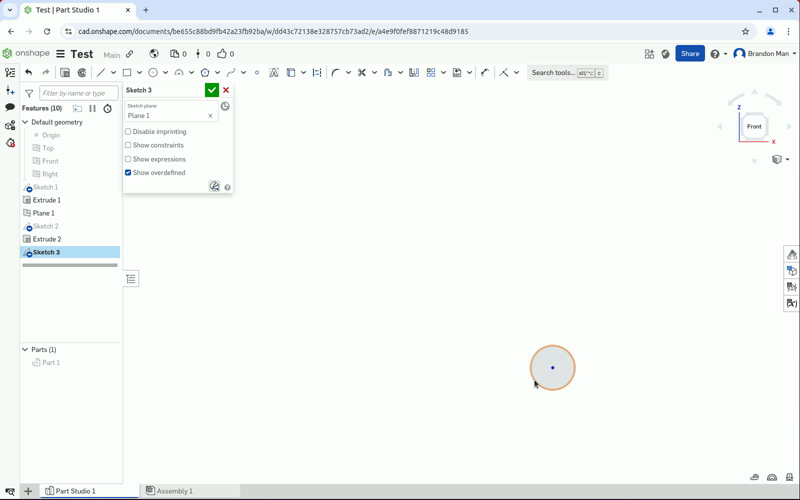
scroll(6)
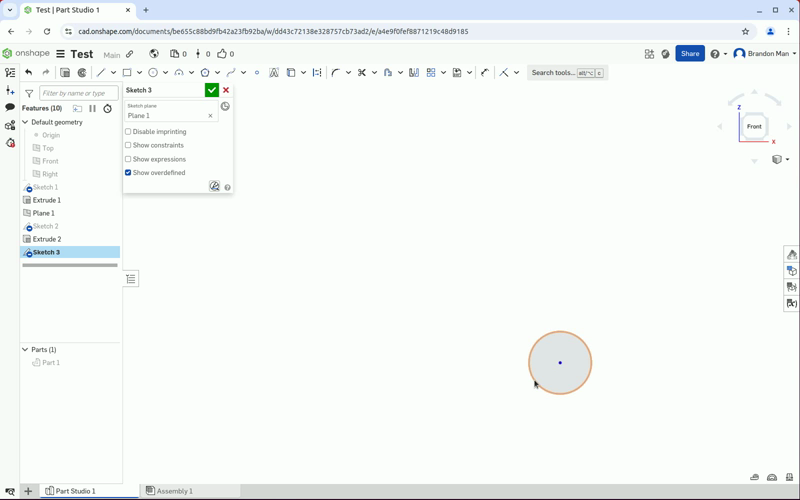
scroll(6)
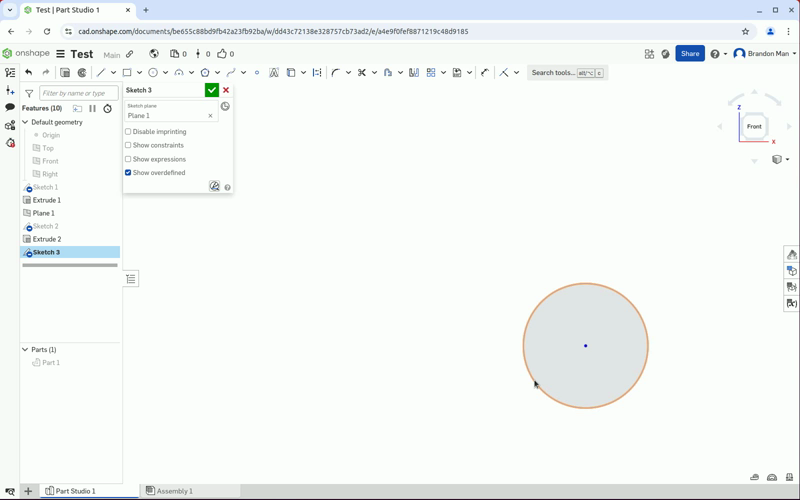
click(534, 379)
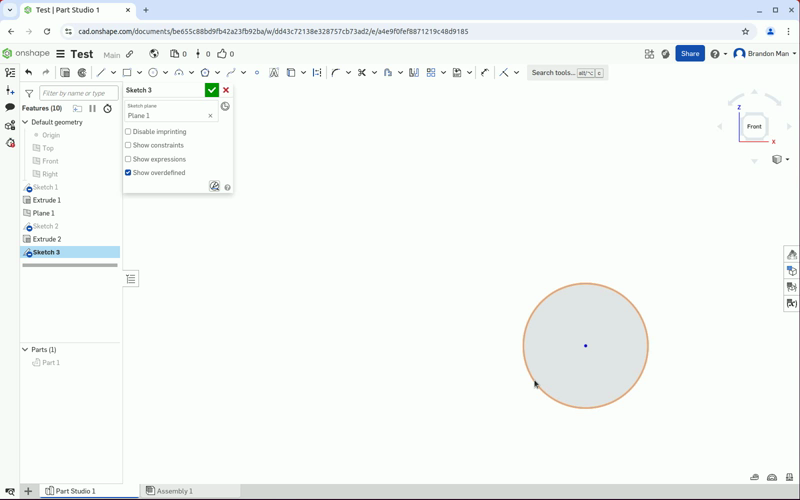
scroll(-6)
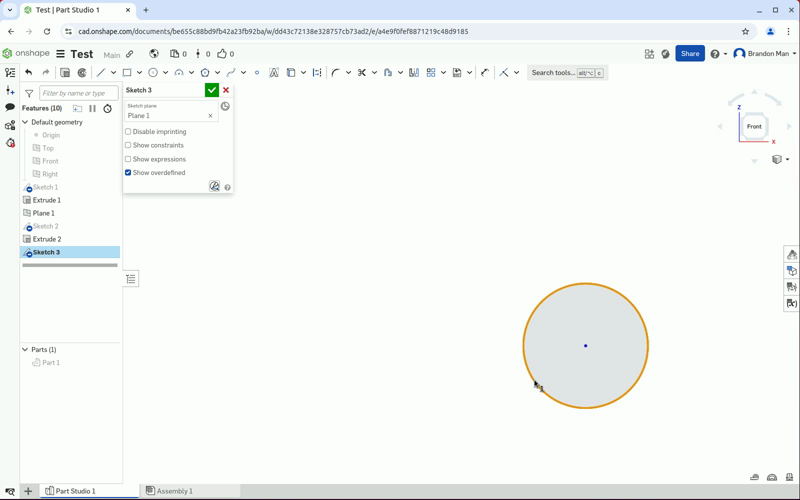
scroll(-6)
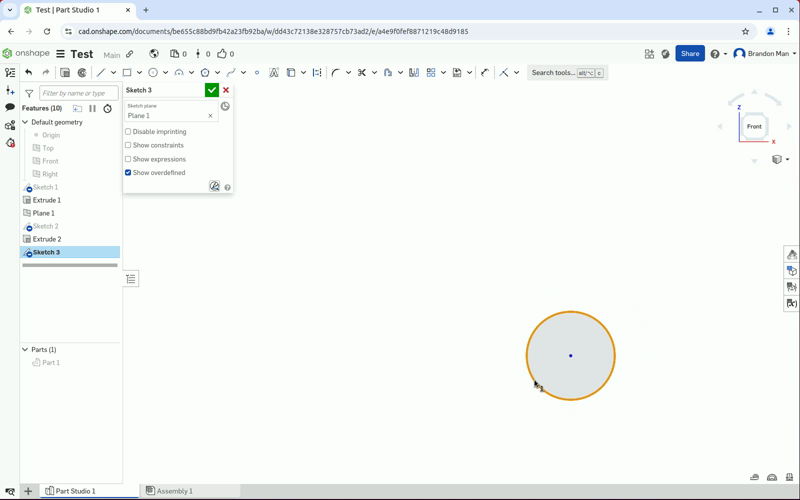
scroll(-6)
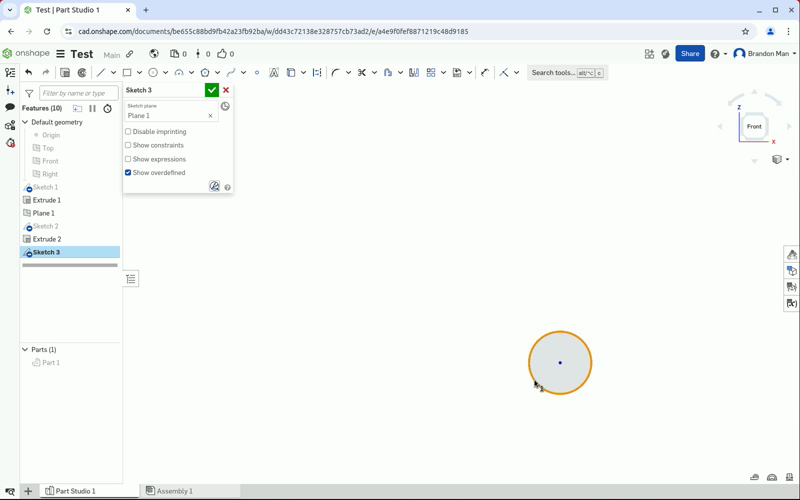
scroll(-6)
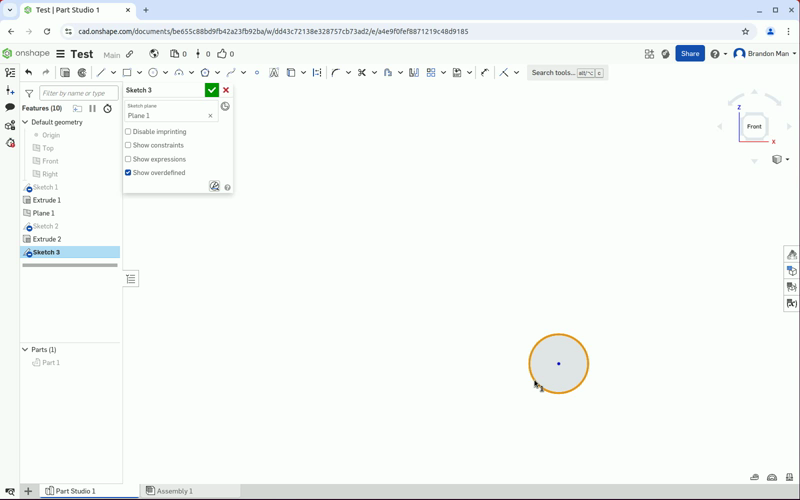
scroll(-6)
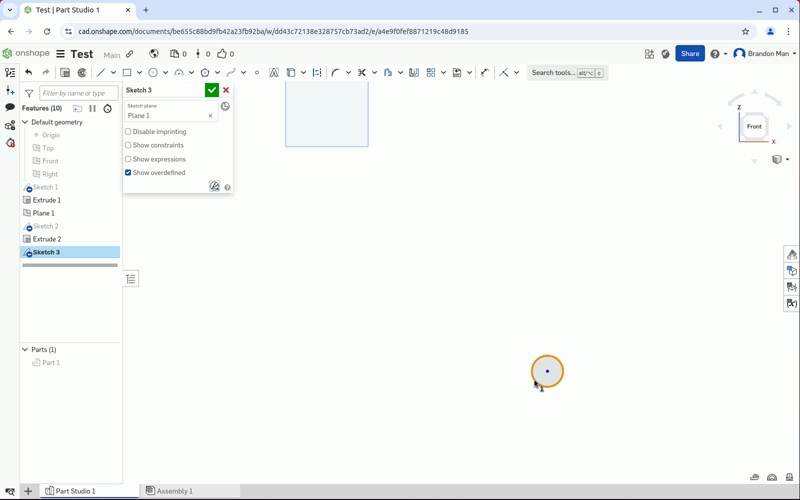
scroll(-6)
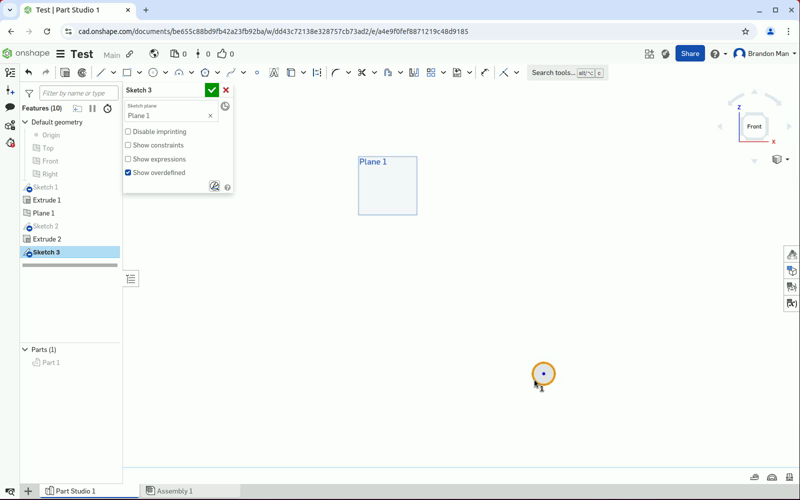
scroll(-6)
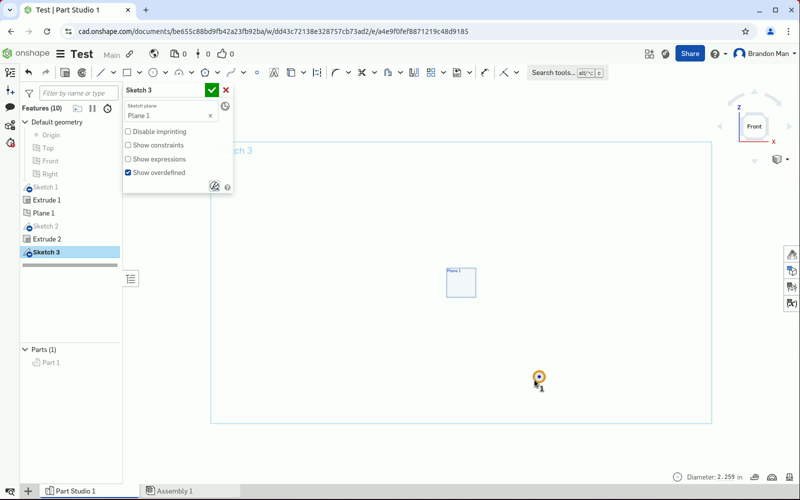
mouse_move(73, 352)
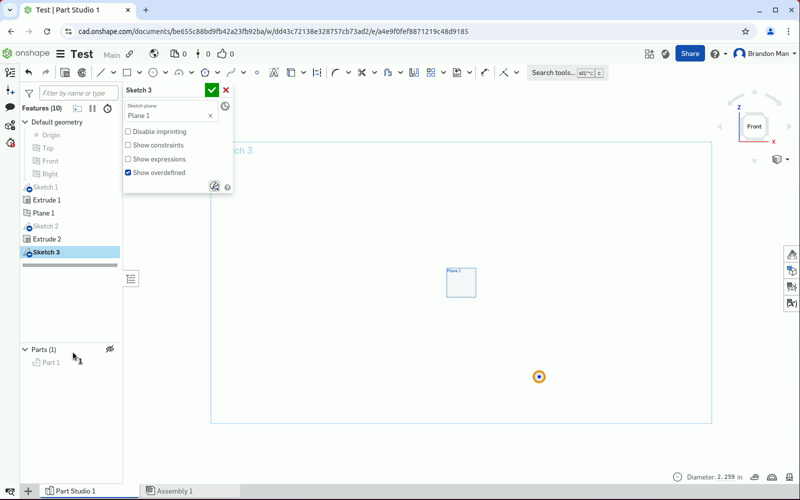
key(shift+y)
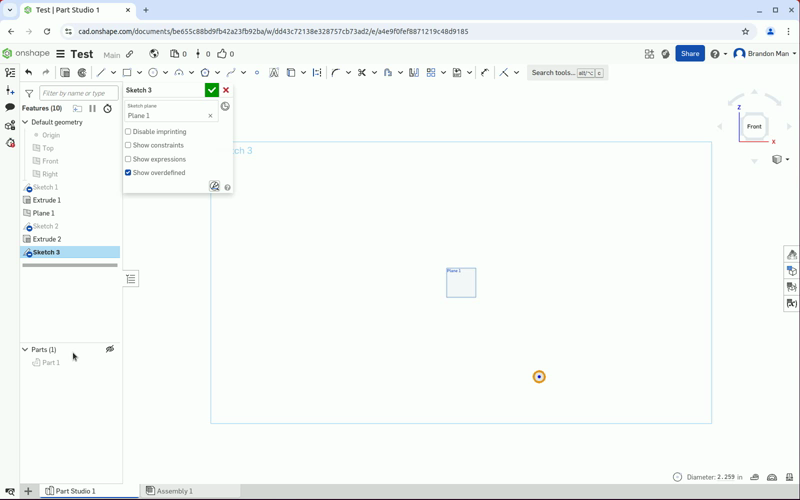
key(shift+e)
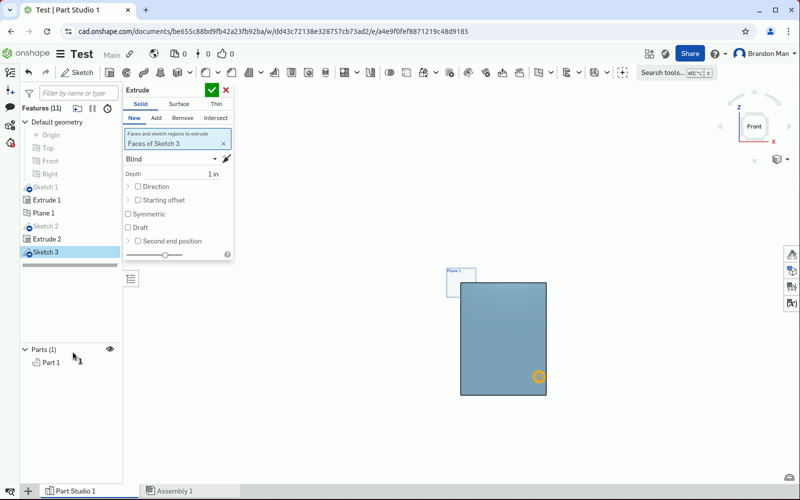
mouse_move(143, 106)
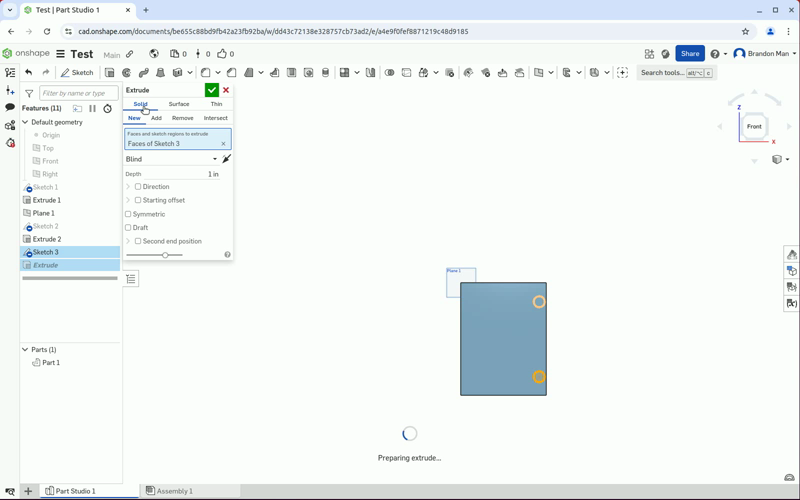
click(143, 106)
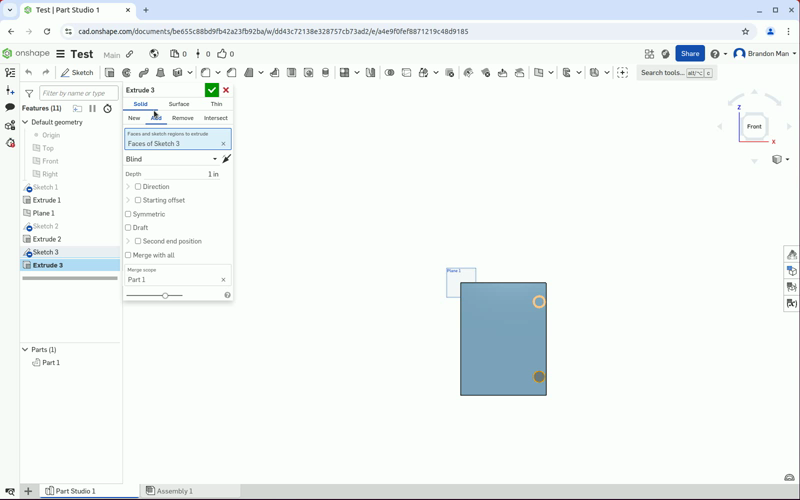
mouse_move(186, 120)
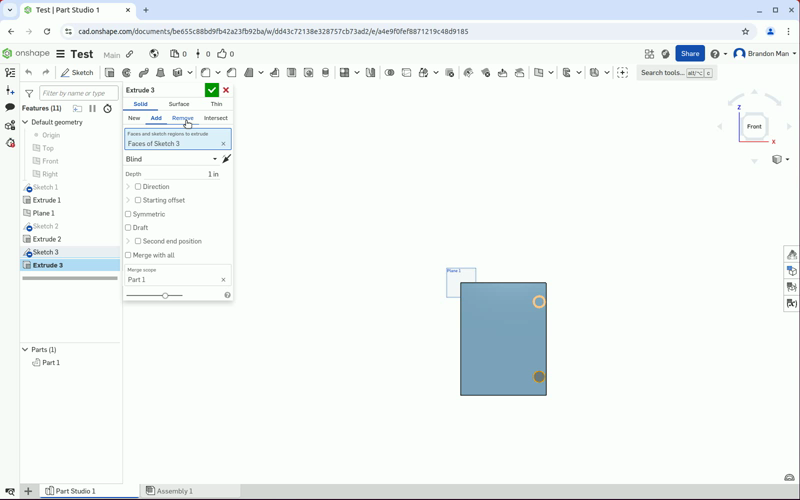
click(186, 120)
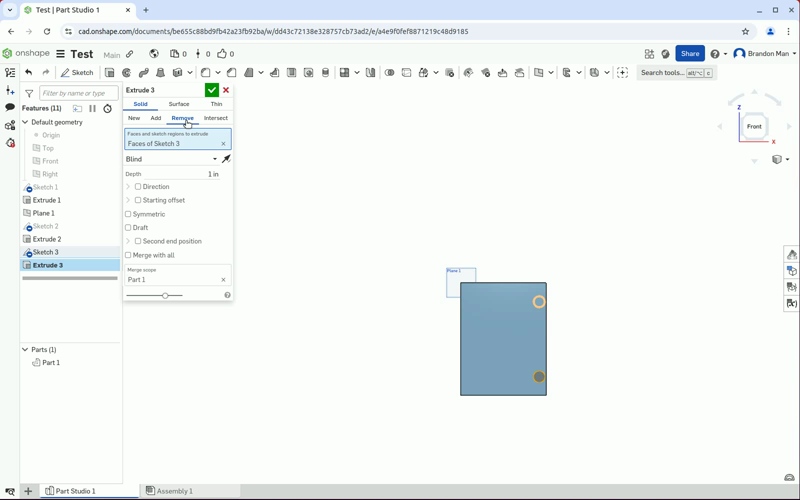
key(tab, 4)
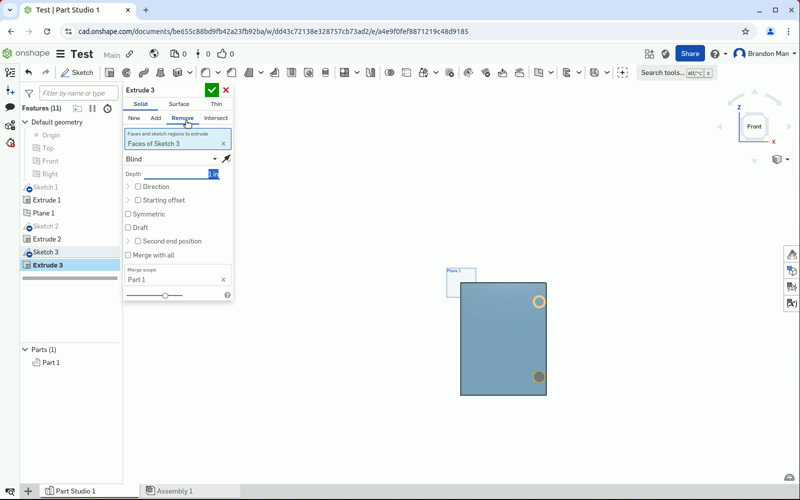
text(0.722)
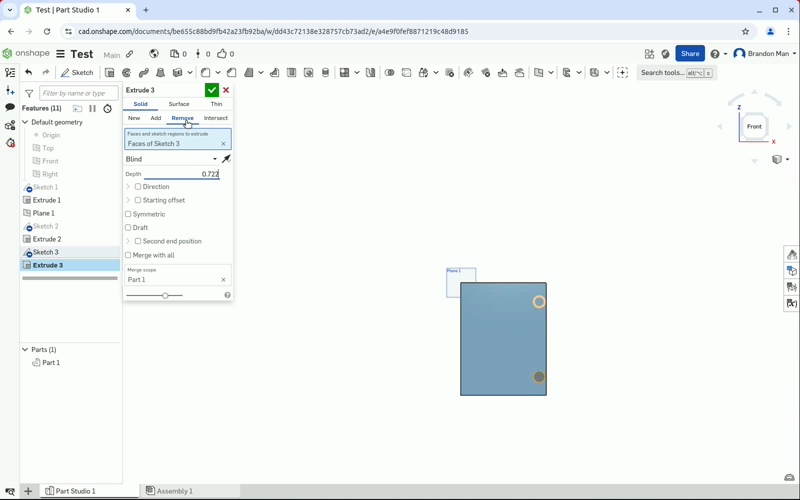
key(tab, 6)
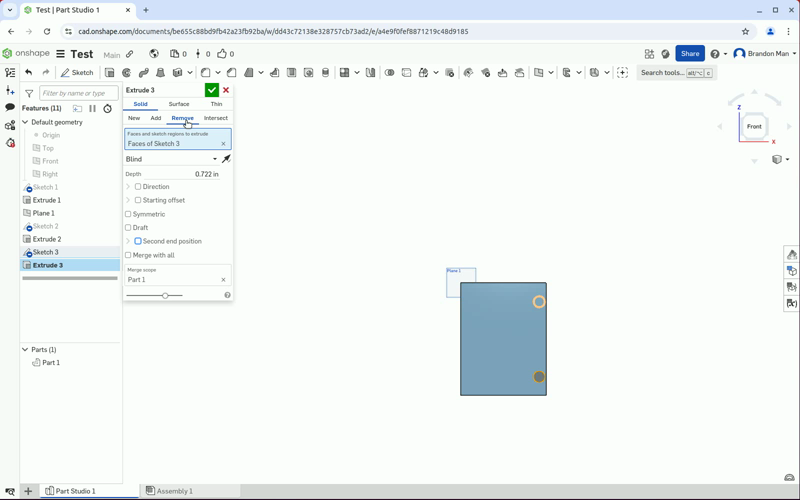
key(space)
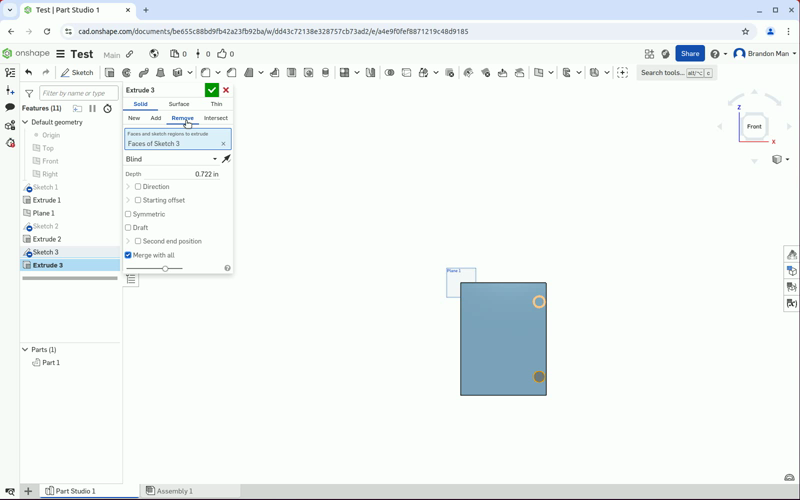
key(enter)
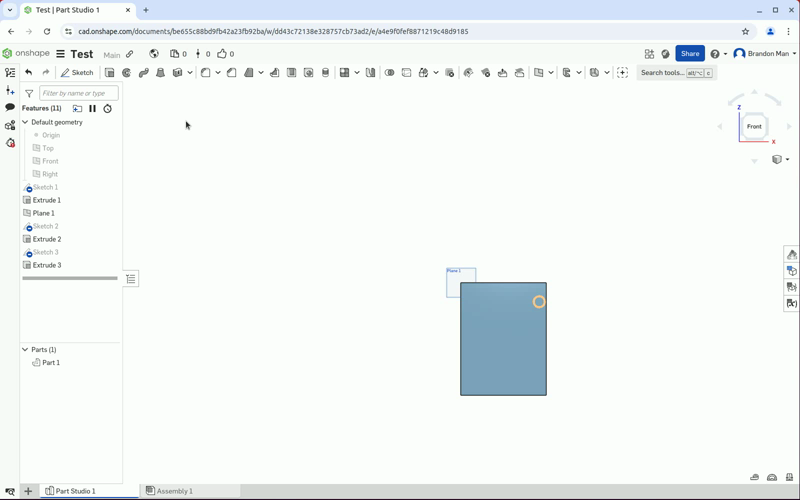
key(shift+h)
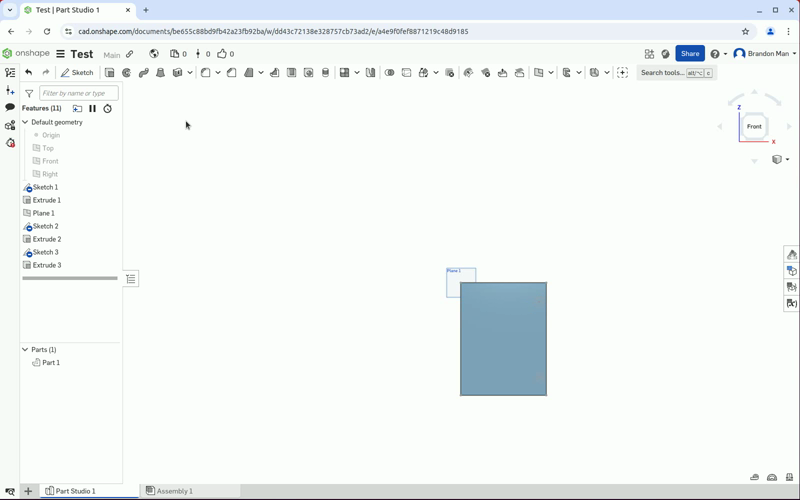
key(shift+h)
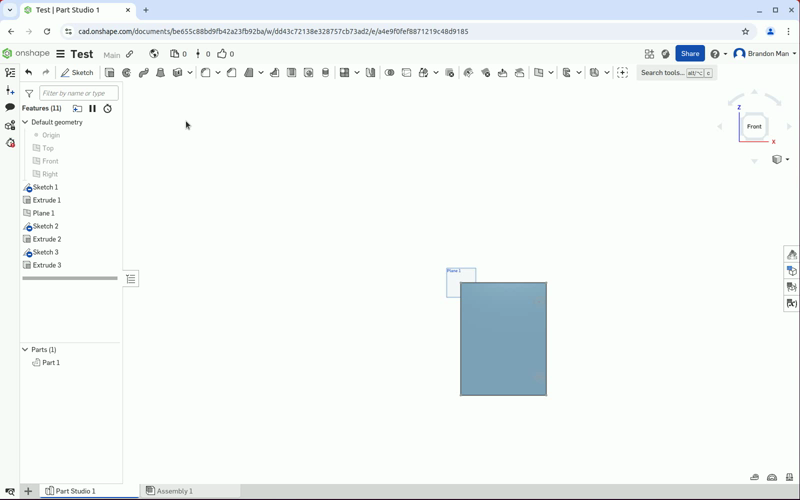
key(shift+7)
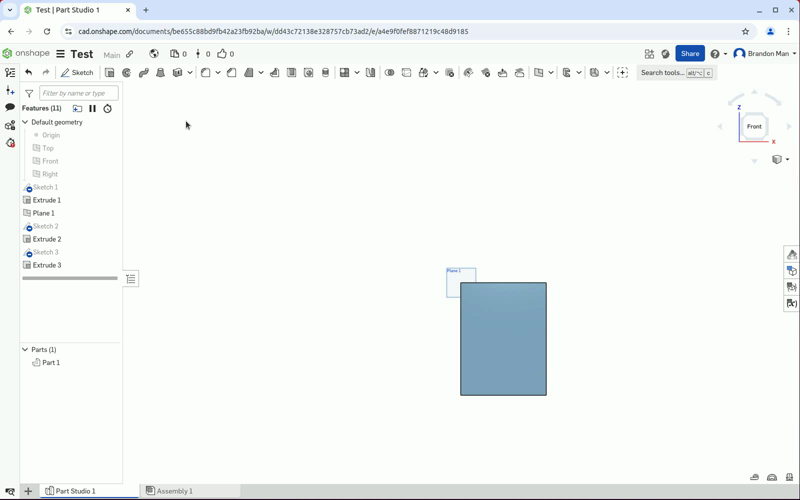
key(left, 2)
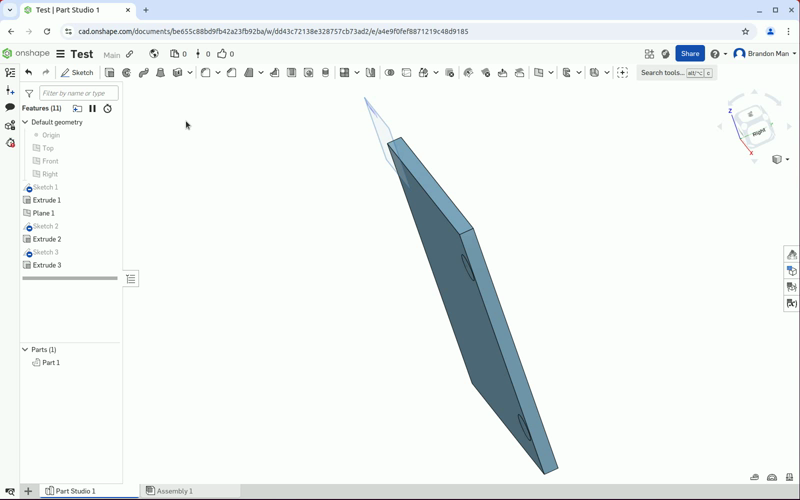
key(down, 2)
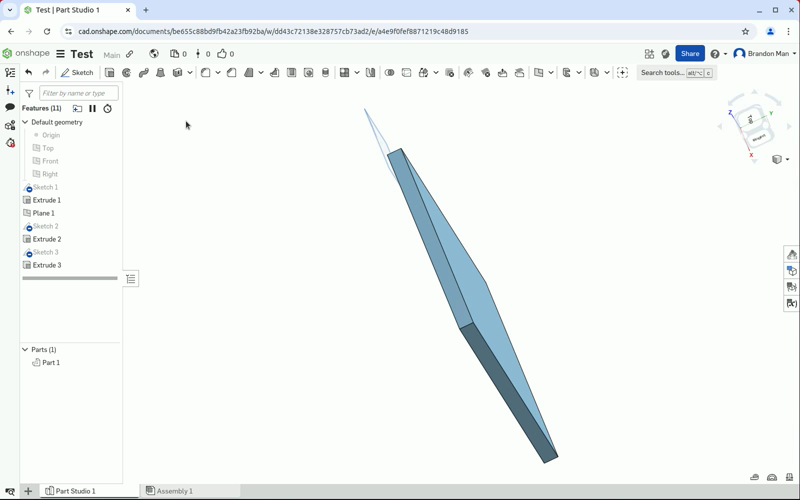
key(up, 2)
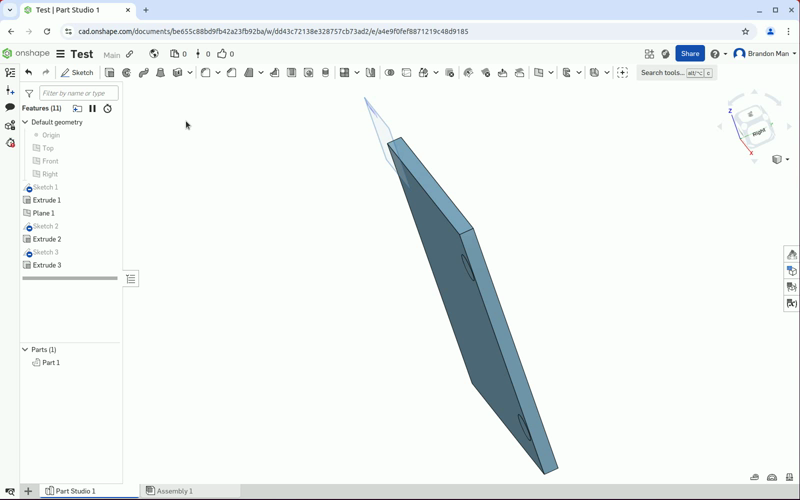
key(right, 2)
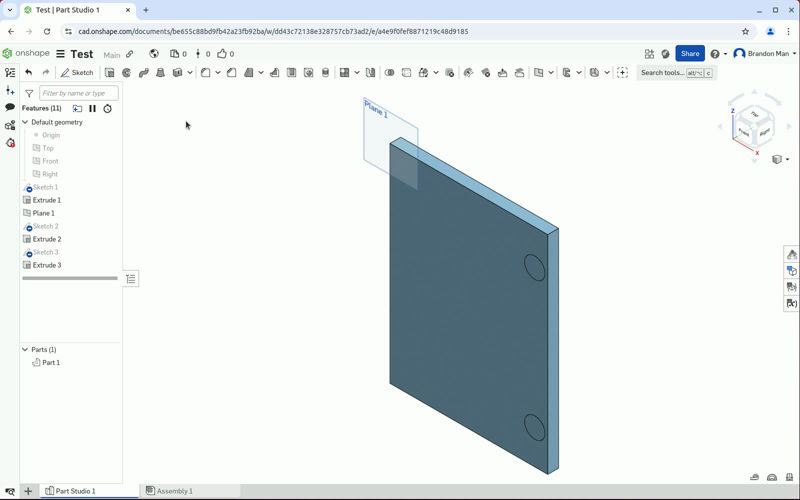
mouse_move(73, 189)
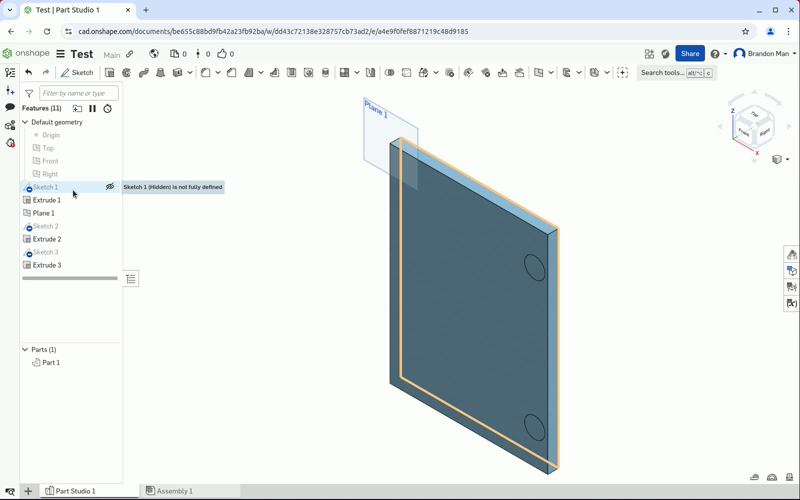
click(73, 189)